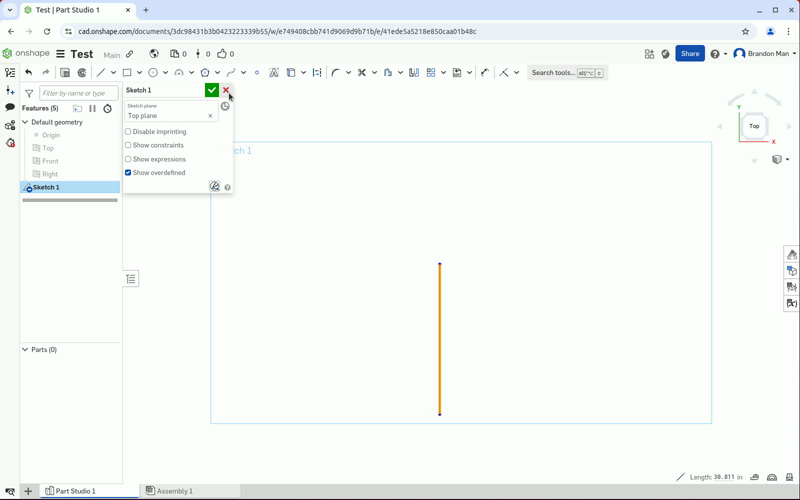
key(shift+h)
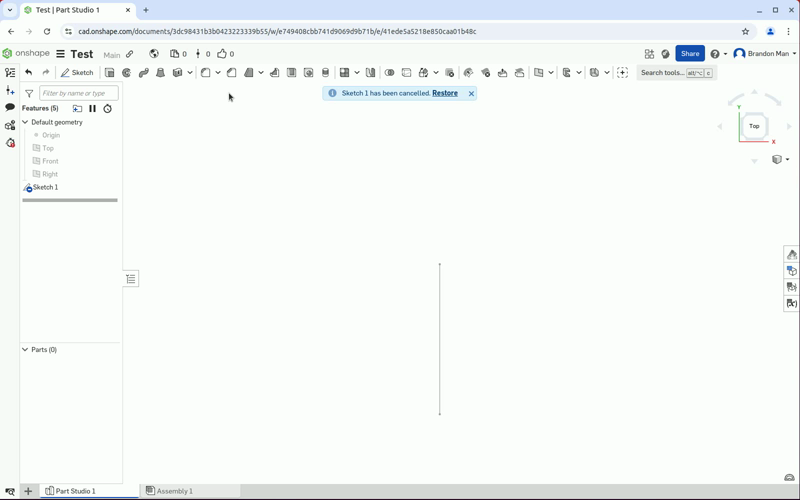
key(shift+s)
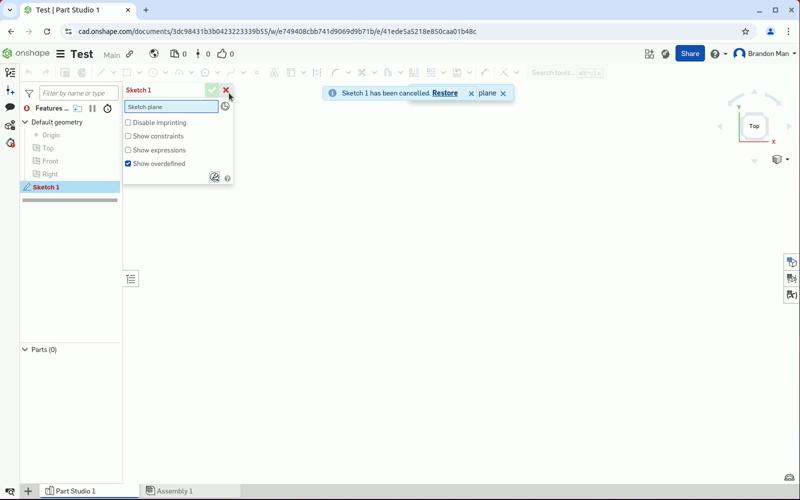
mouse_move(73, 150)
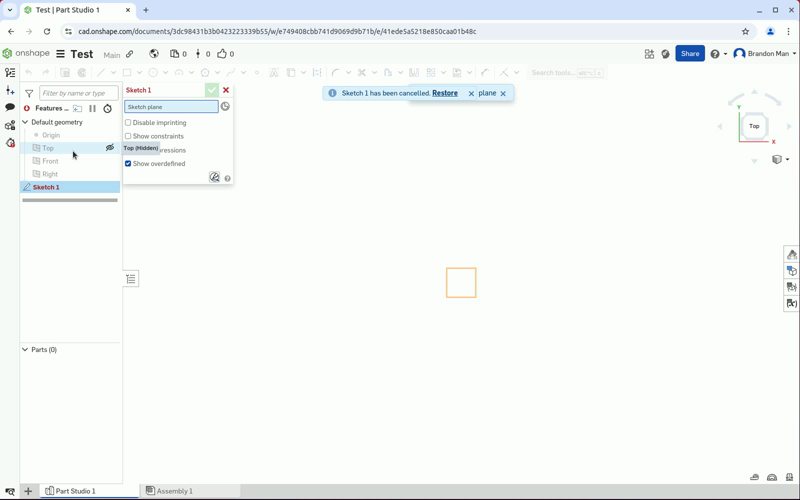
click(73, 150)
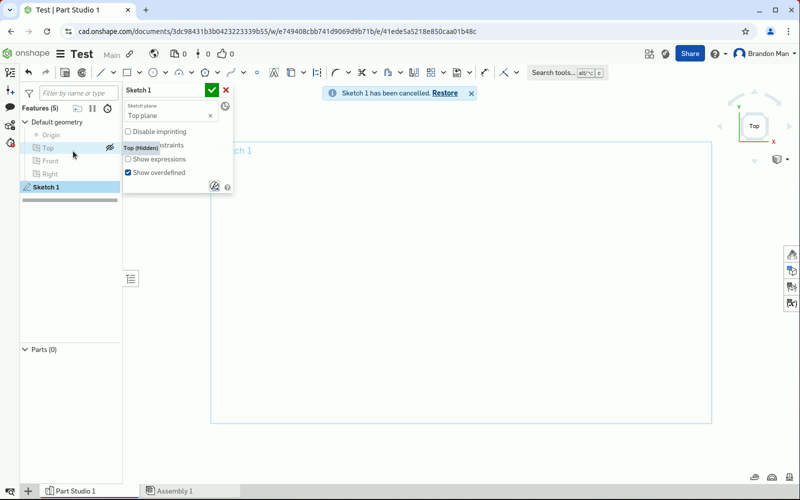
mouse_move(73, 352)
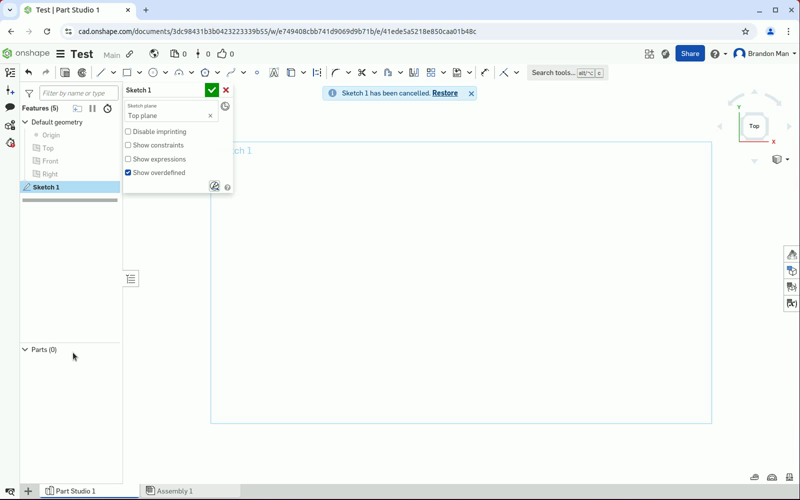
key(y)
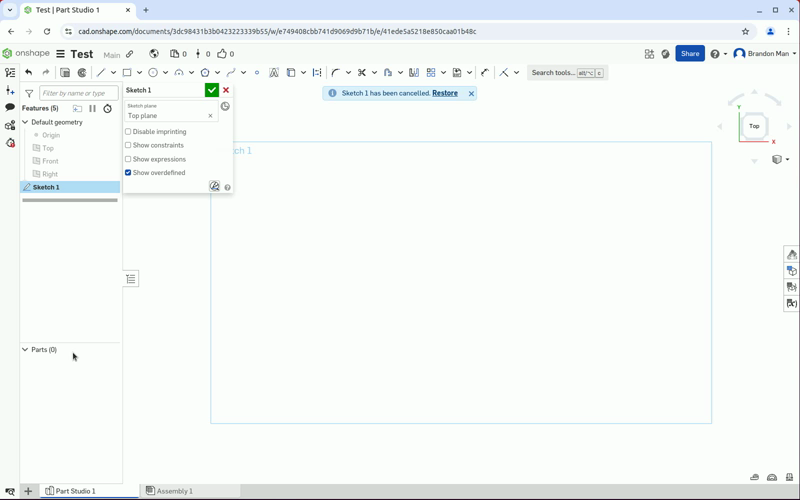
key(l)
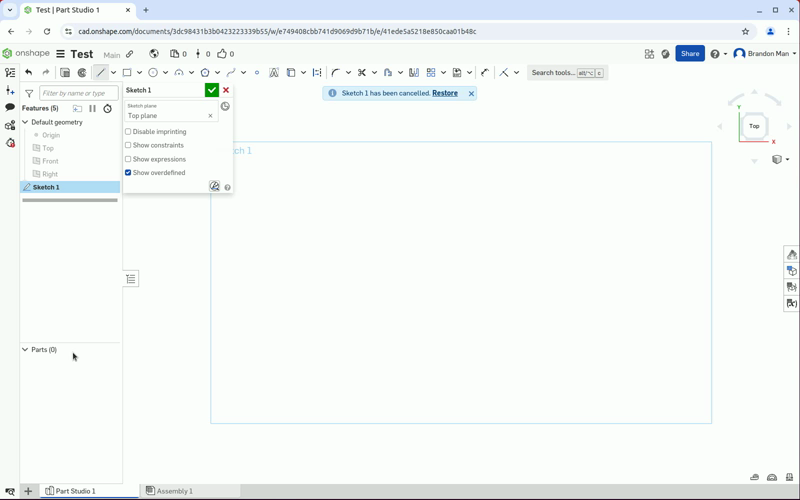
key_down(shift)
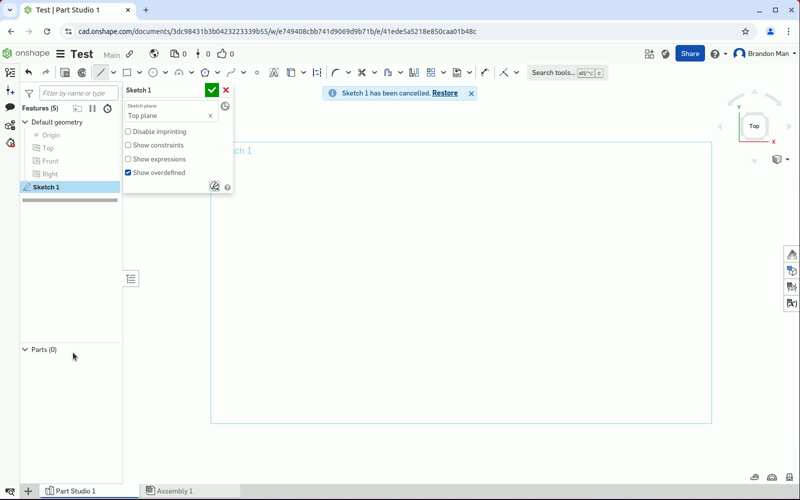
mouse_move(460, 282)
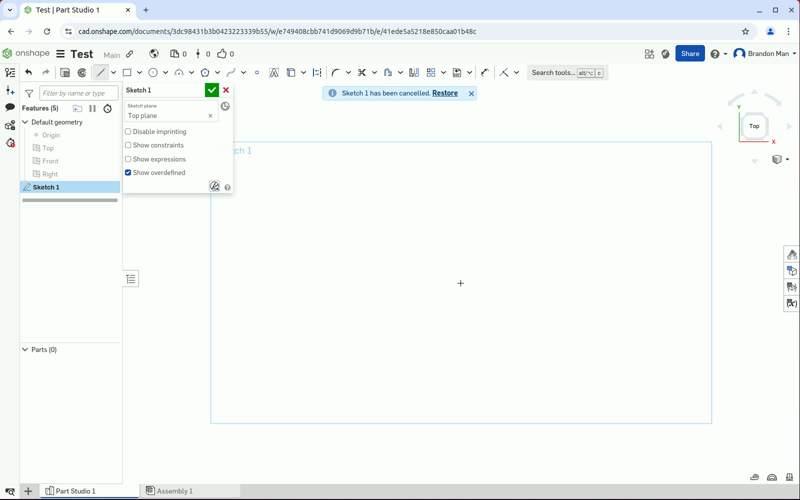
click(460, 282)
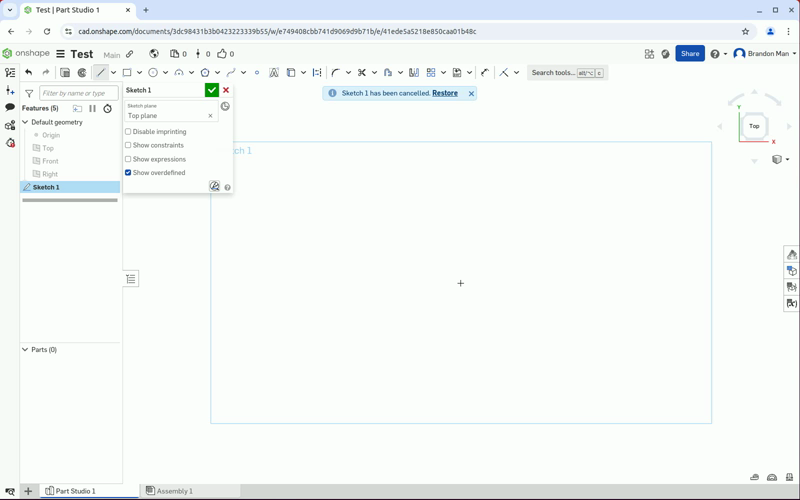
key_up(shift)
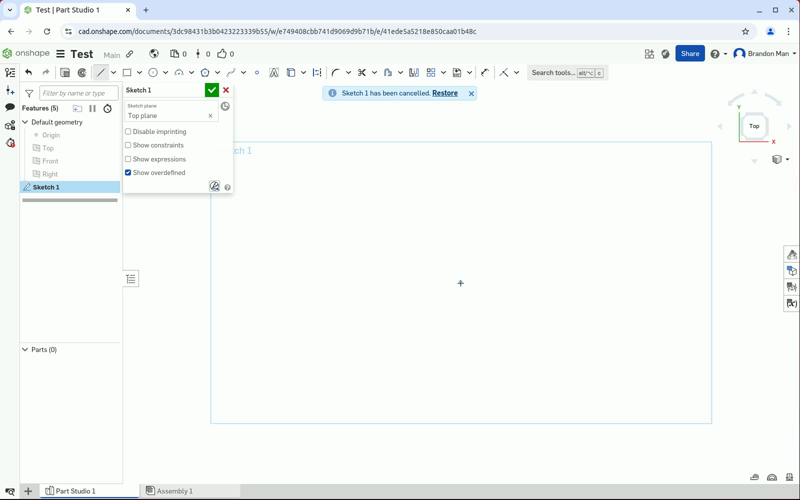
key_down(shift)
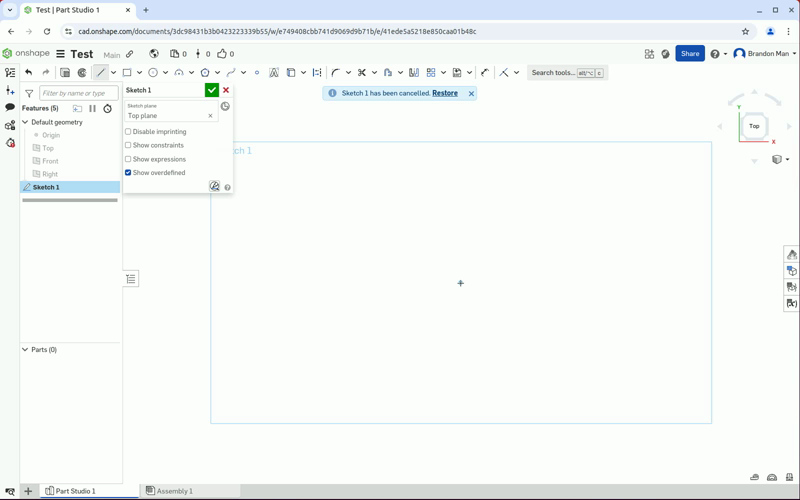
mouse_move(573, 282)
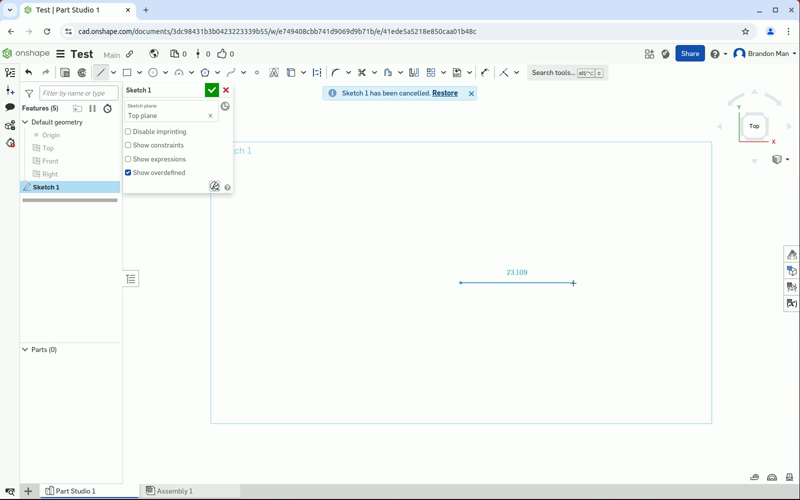
click(573, 282)
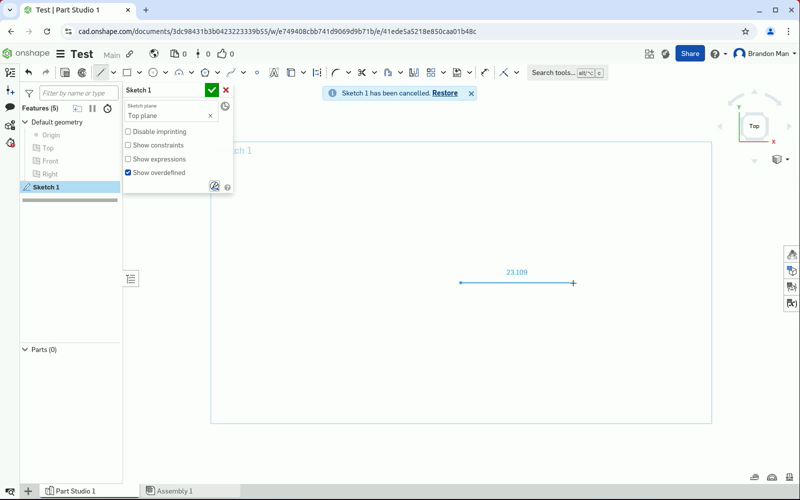
key_up(shift)
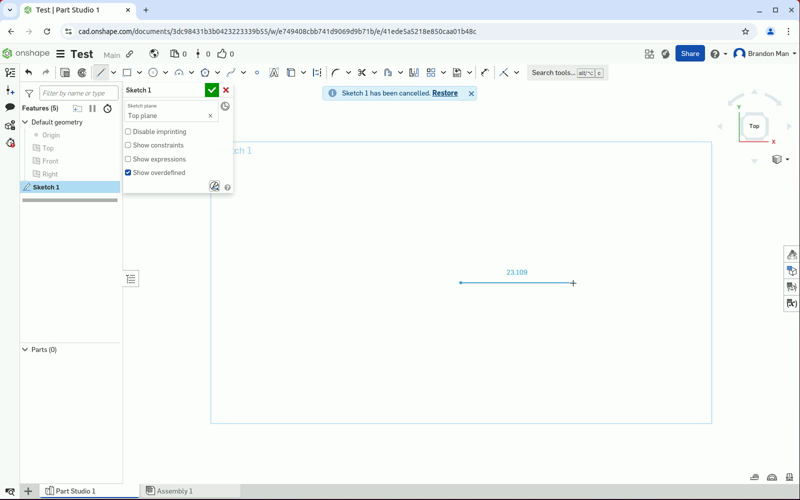
key_down(shift)
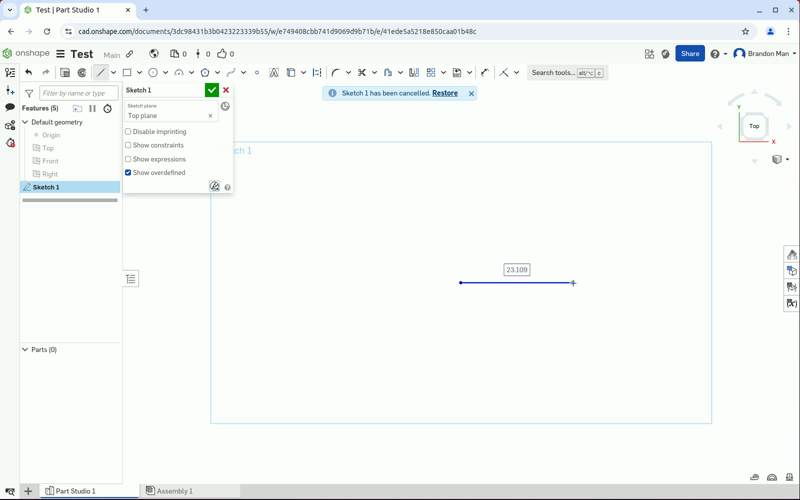
mouse_move(589, 282)
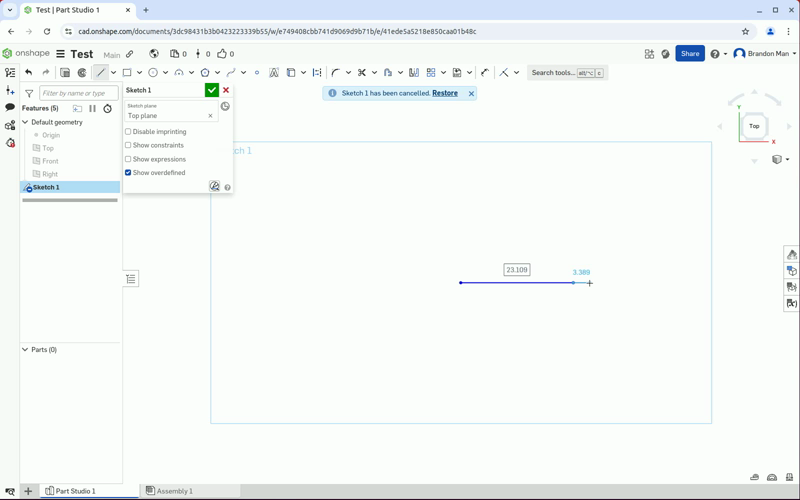
mouse_move(573, 254)
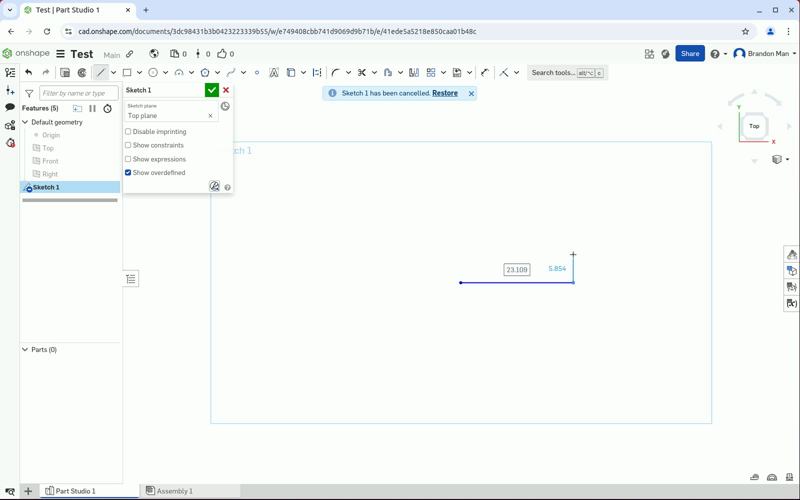
click(573, 254)
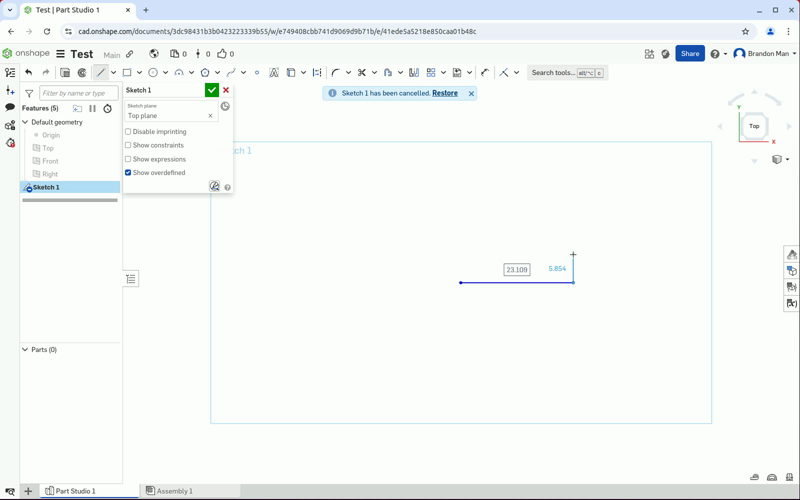
key_up(shift)
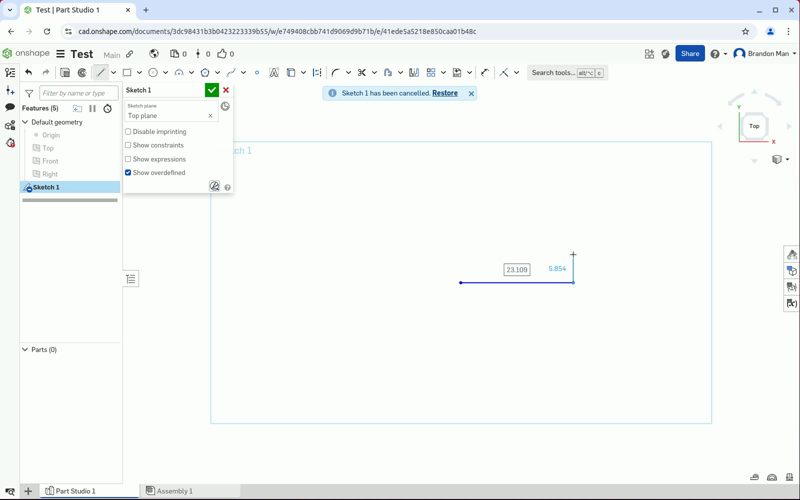
key_down(shift)
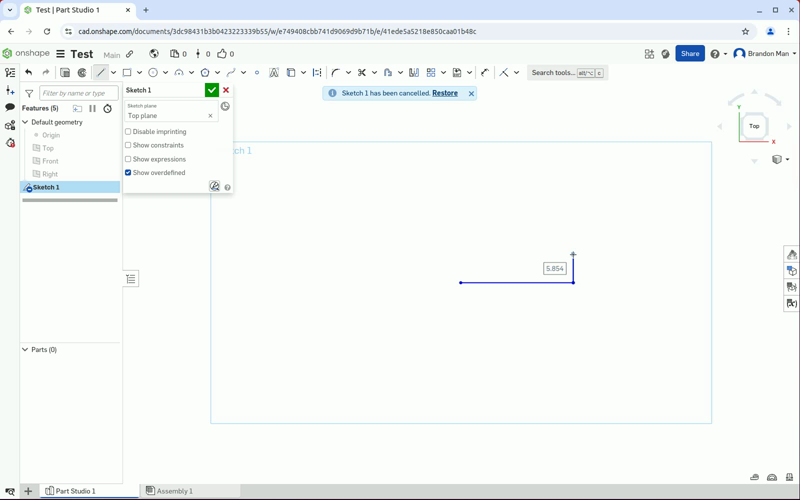
mouse_move(460, 254)
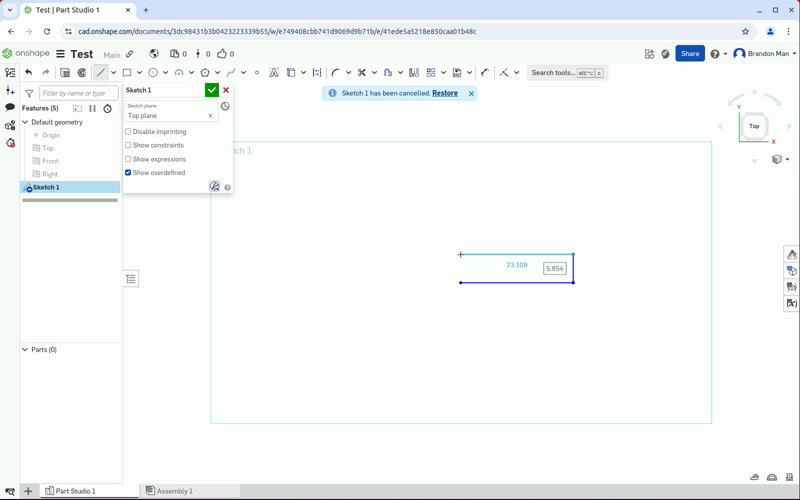
click(460, 254)
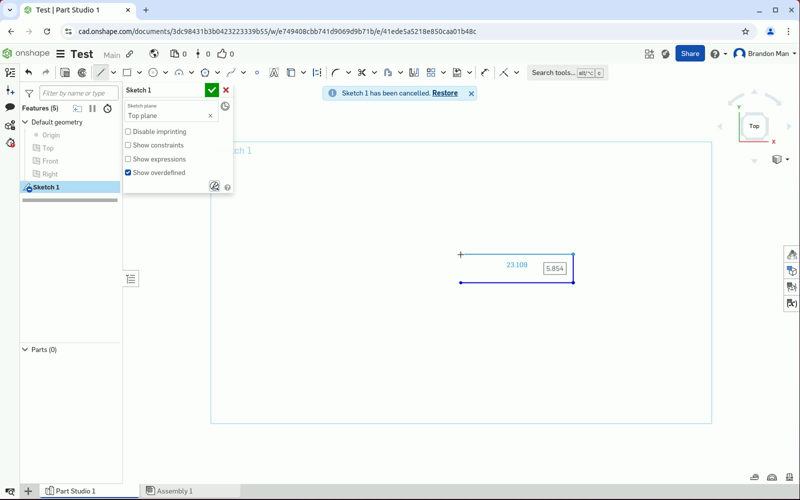
key_up(shift)
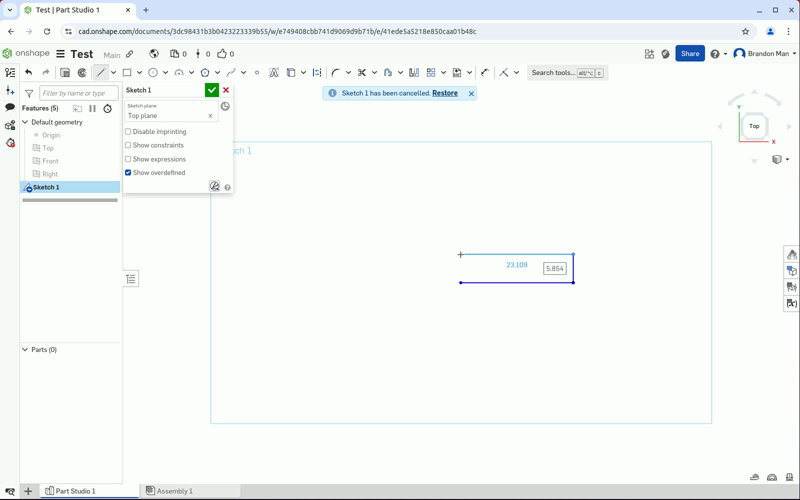
mouse_move(490, 254)
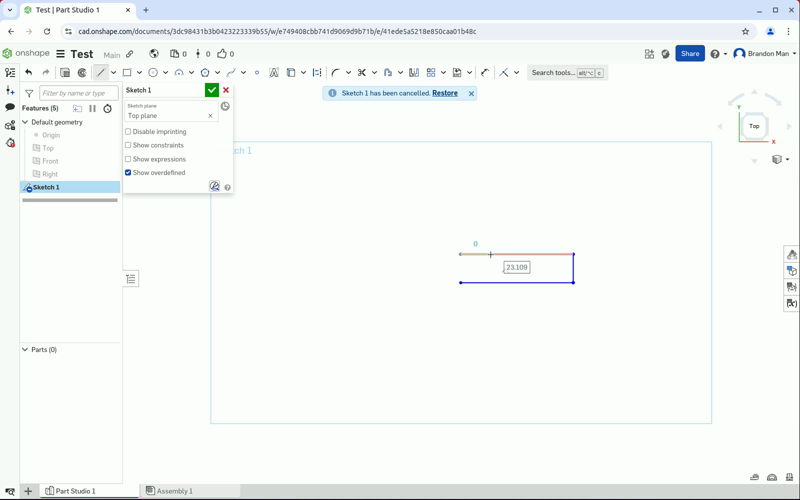
key_down(shift)
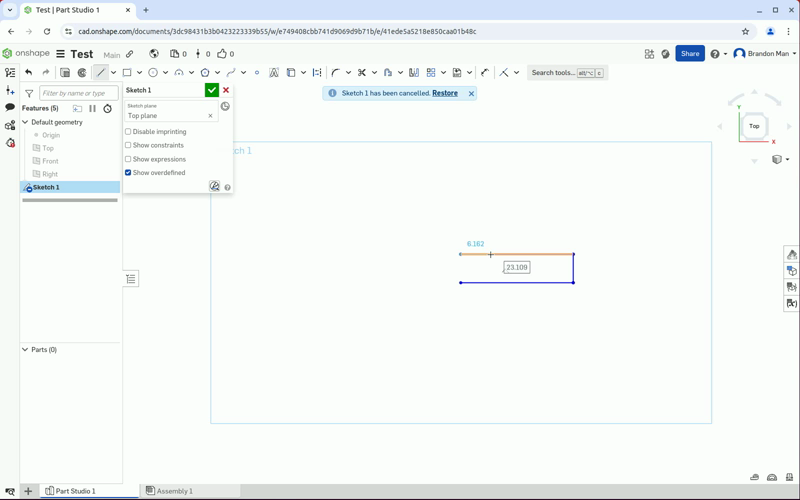
mouse_move(460, 282)
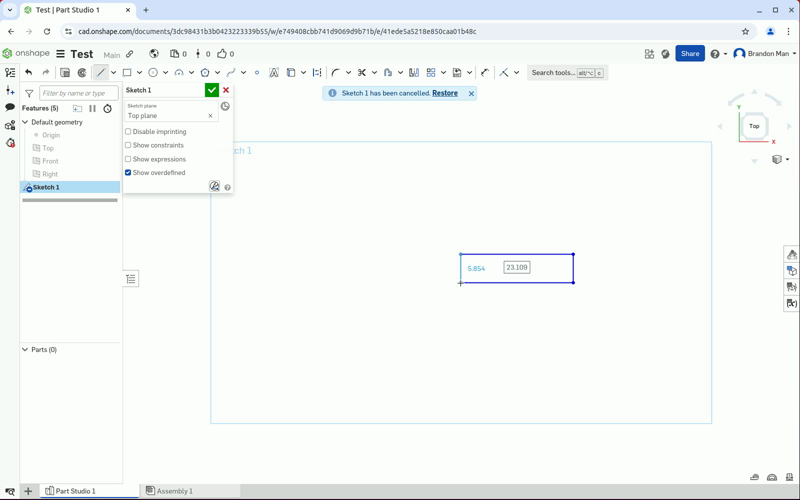
key_up(shift)
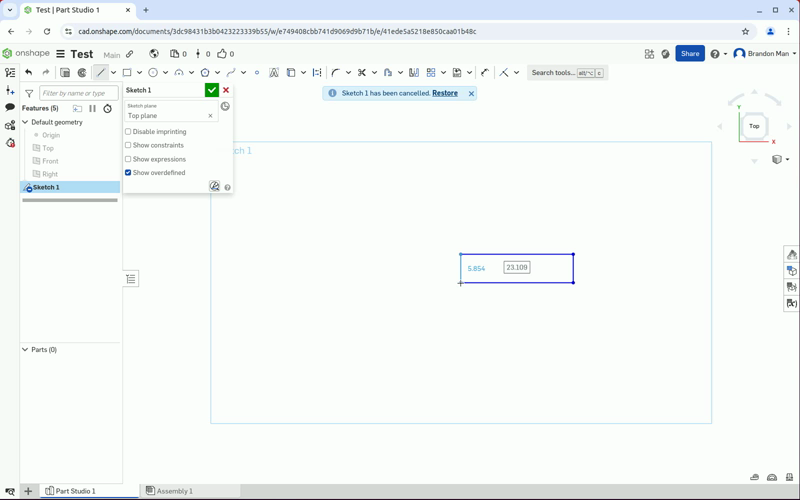
click(460, 282)
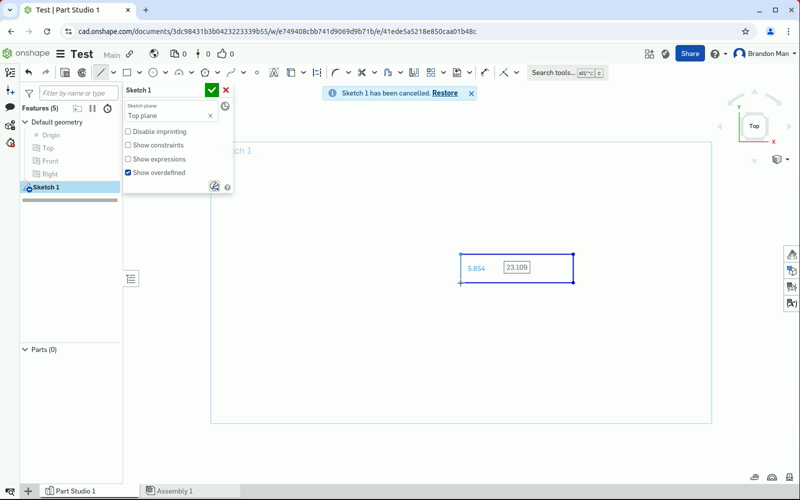
key(esc)
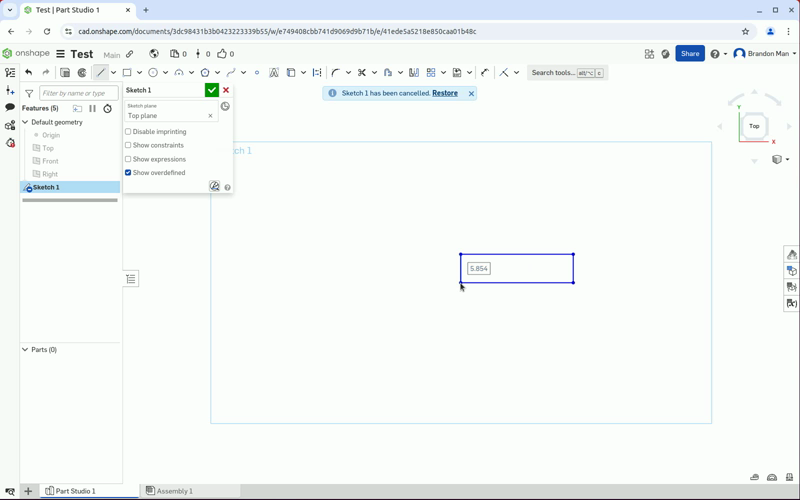
mouse_move(537, 269)
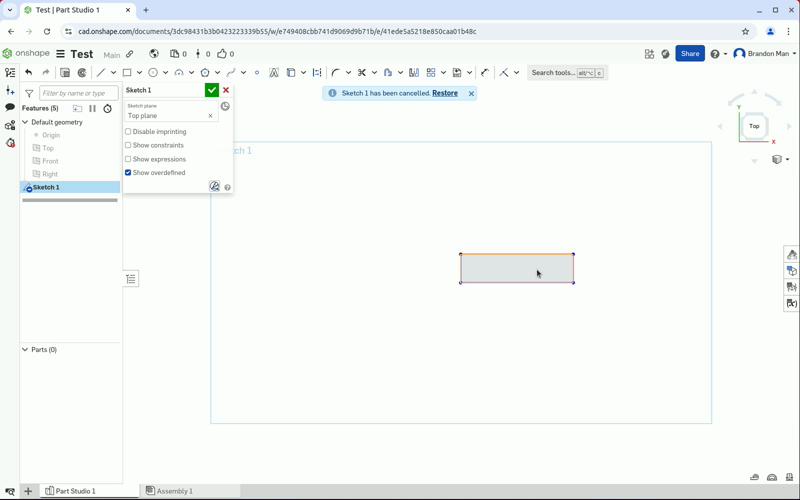
click(537, 269)
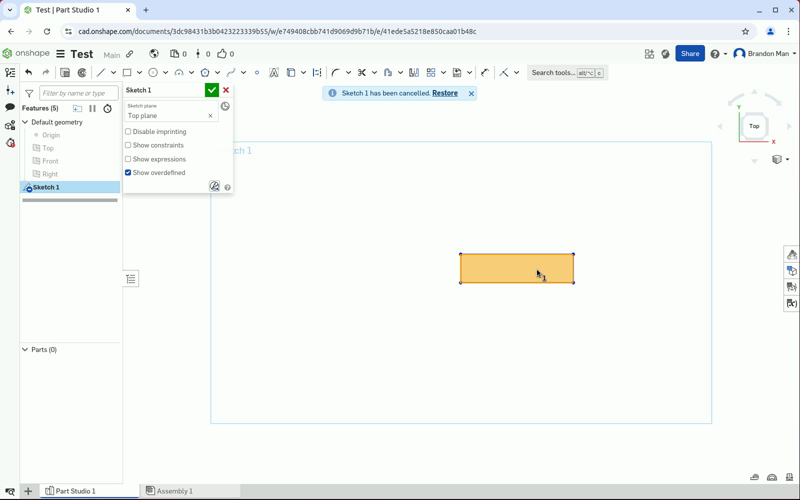
mouse_move(73, 352)
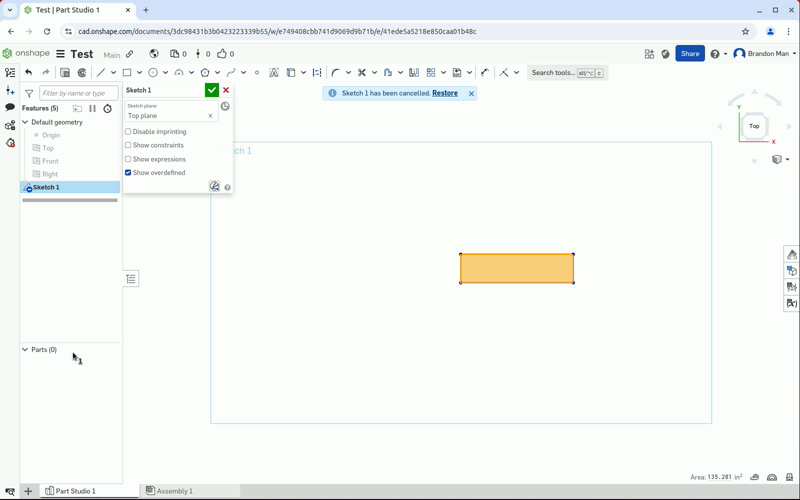
key(shift+y)
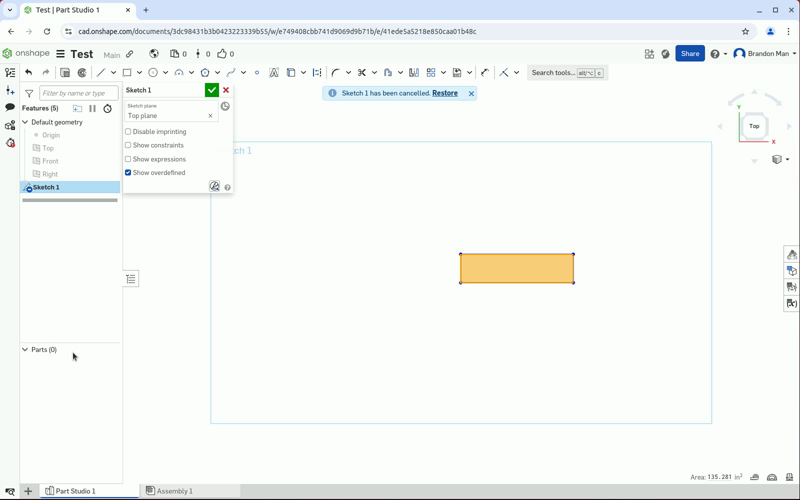
key(shift+e)
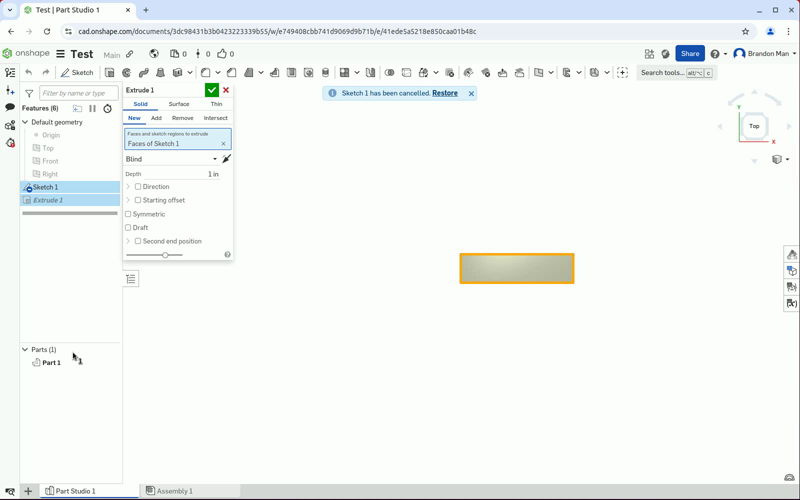
mouse_move(143, 106)
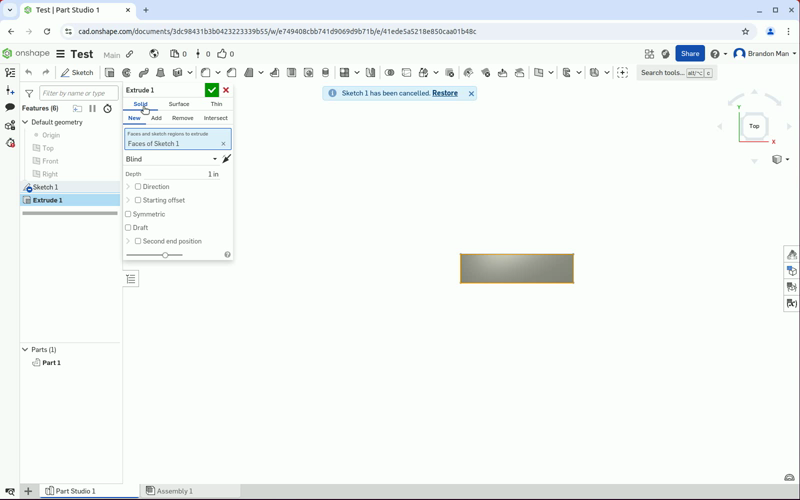
click(143, 106)
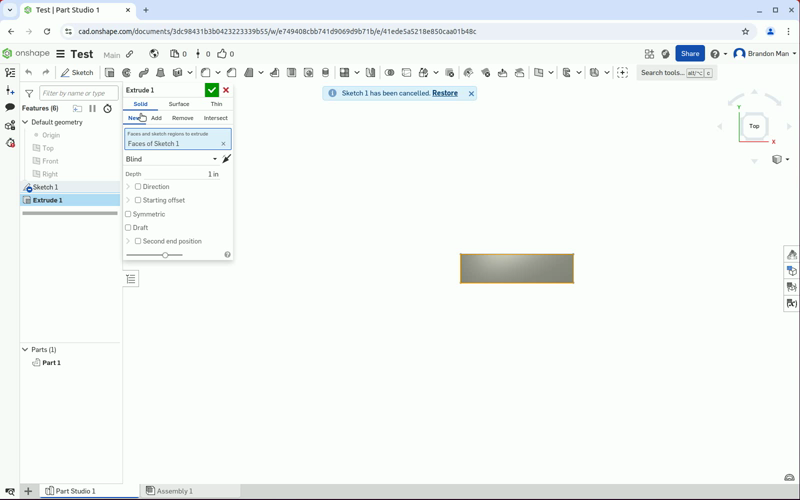
mouse_move(137, 120)
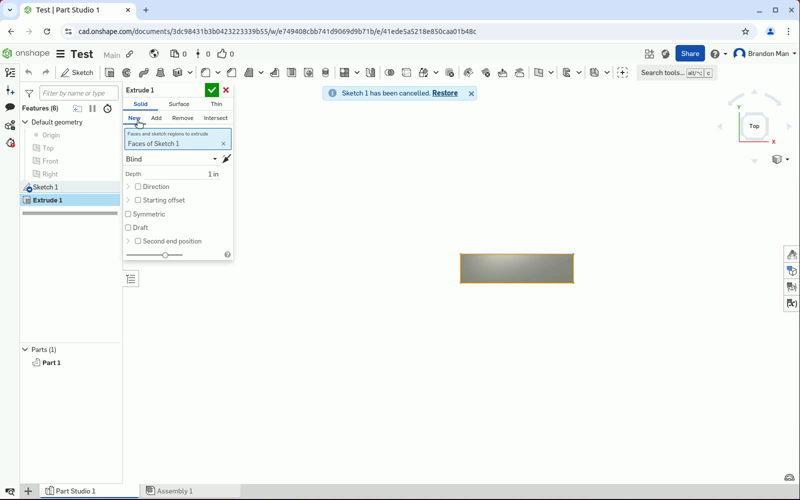
click(137, 120)
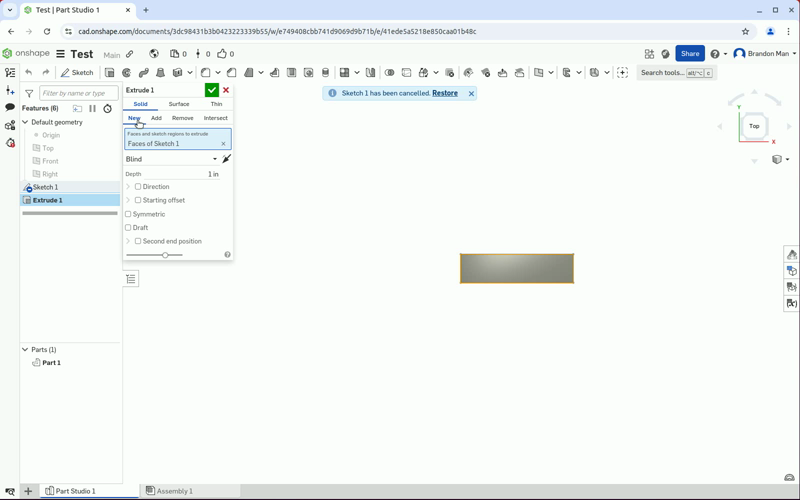
key(tab, 4)
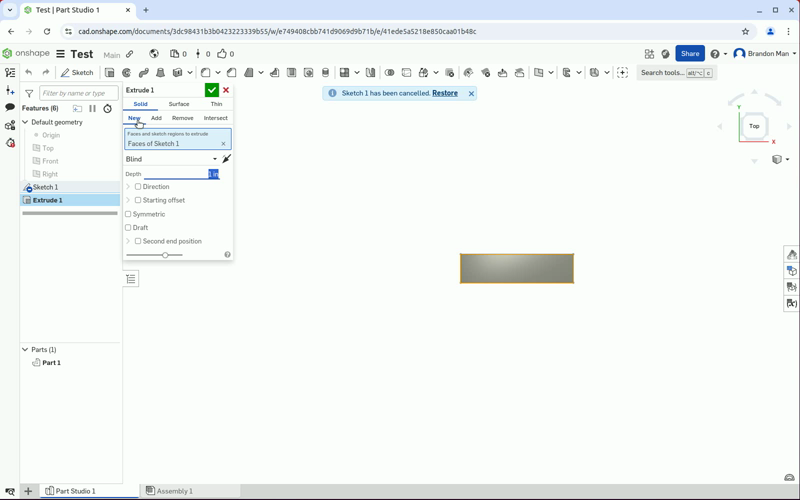
text(1.204)
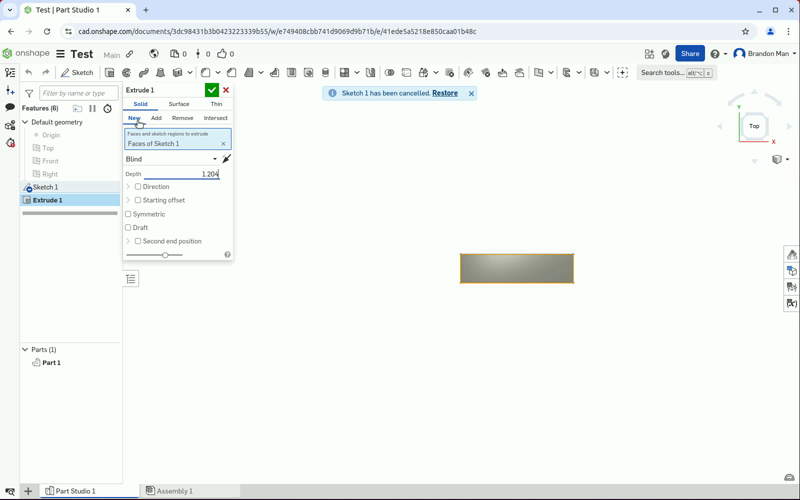
key(enter)
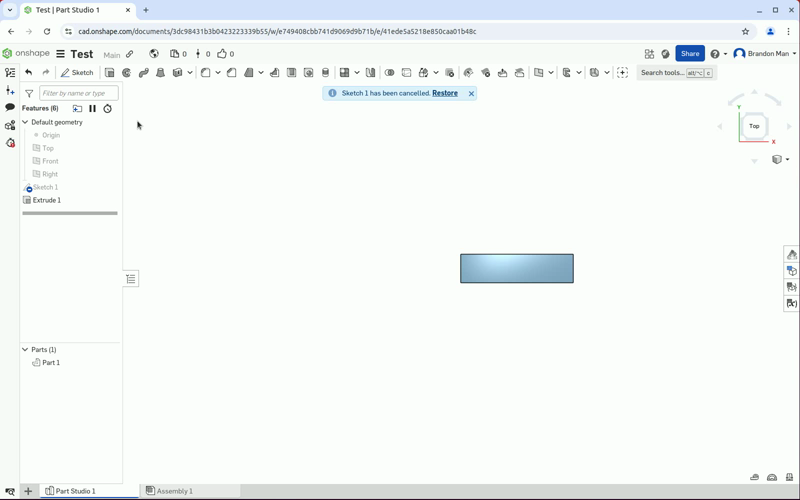
key(shift+h)
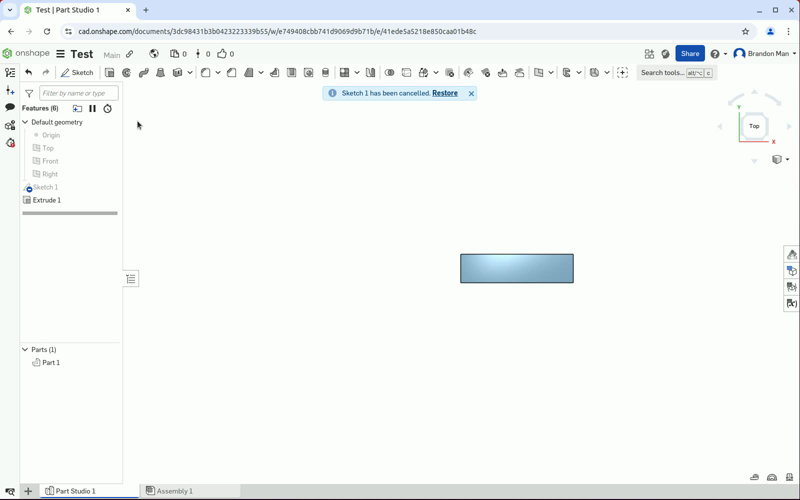
key(shift+h)
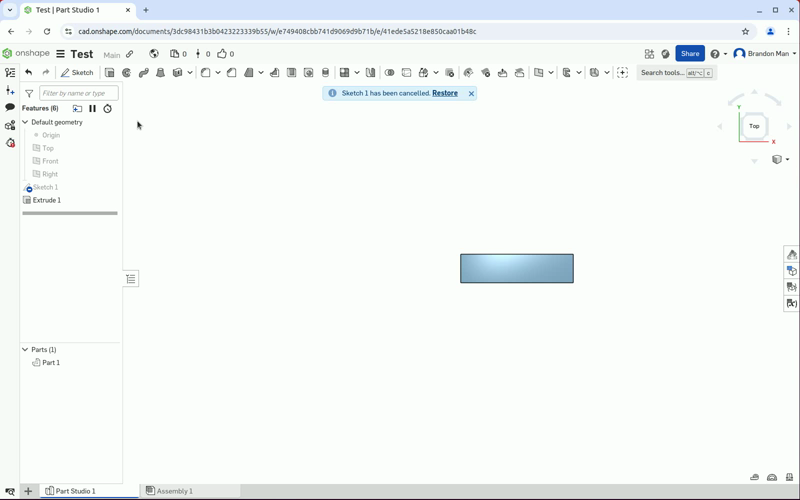
mouse_move(73, 189)
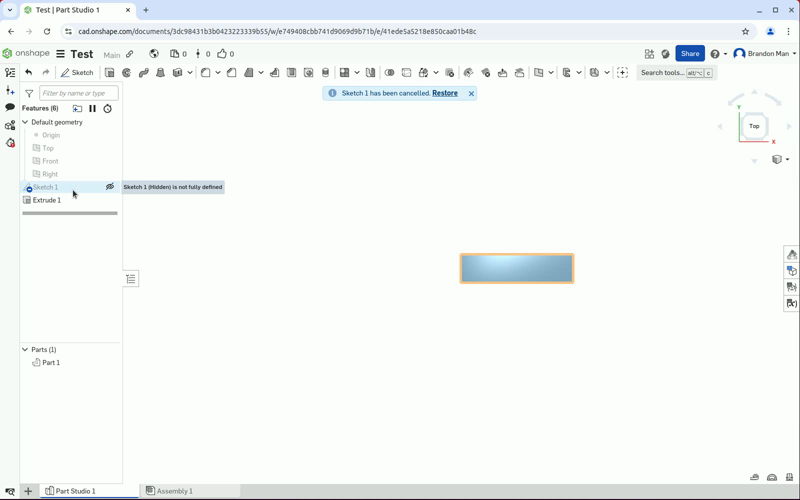
click(73, 189)
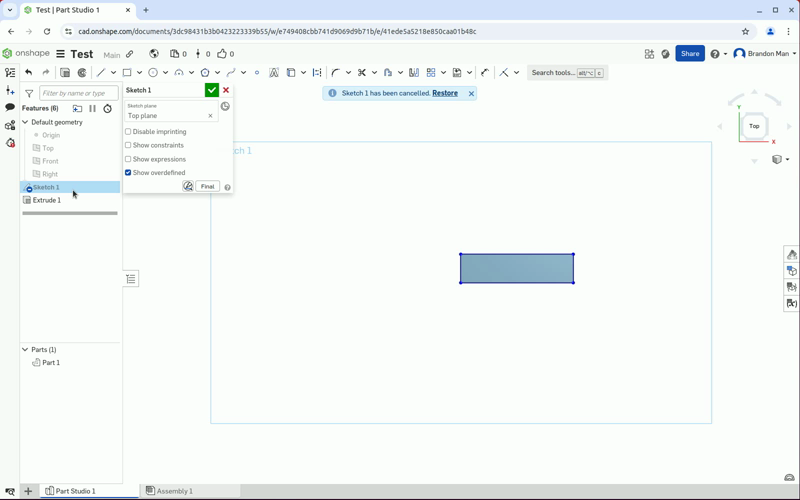
mouse_move(229, 92)
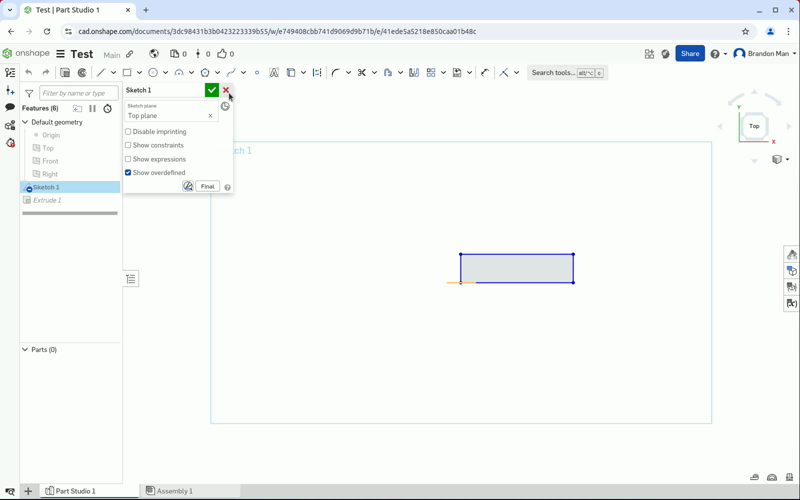
click(229, 92)
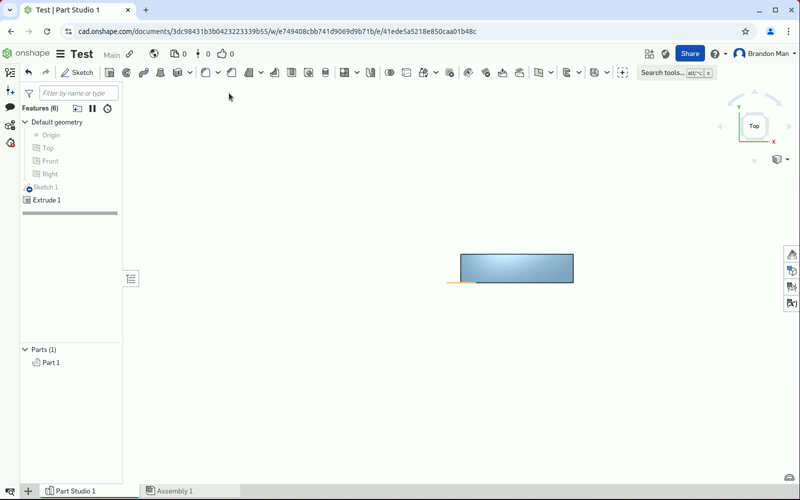
mouse_move(73, 352)
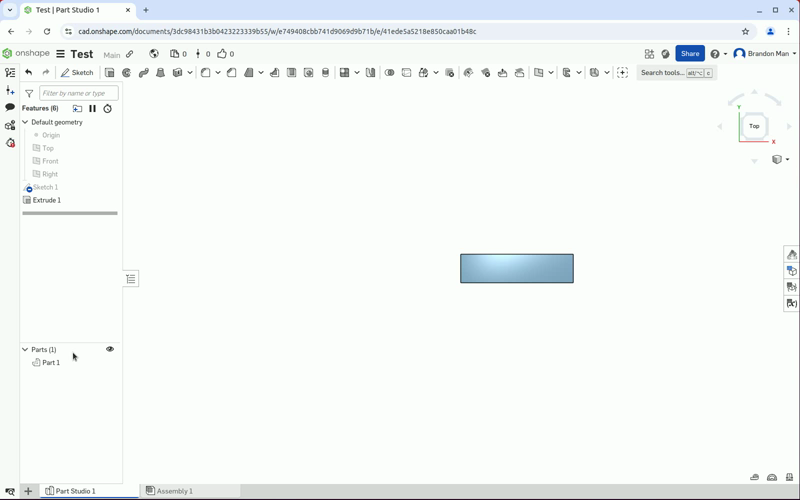
key(y)
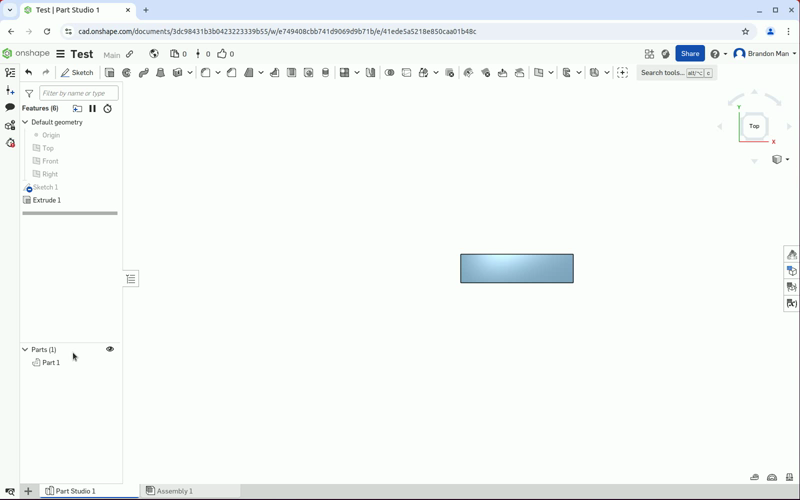
key(shift+p)
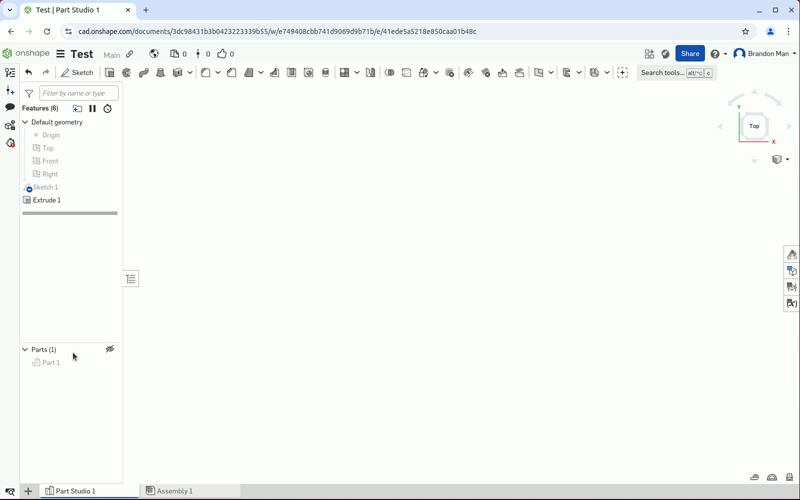
key(space)
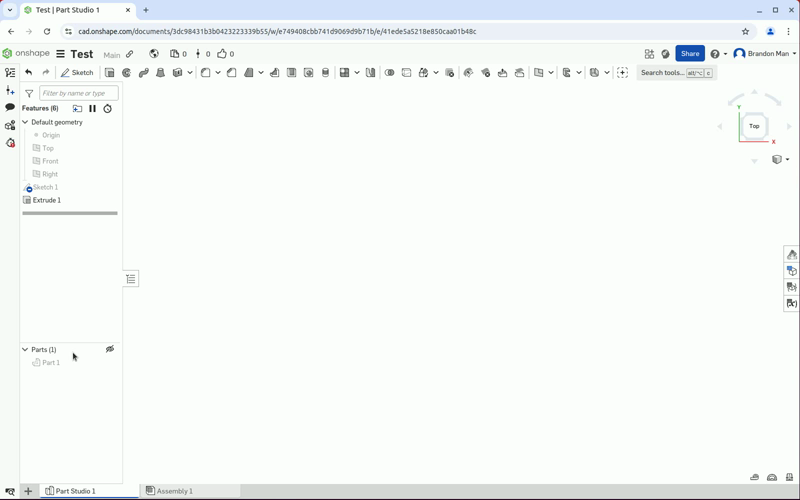
key_down(shift)
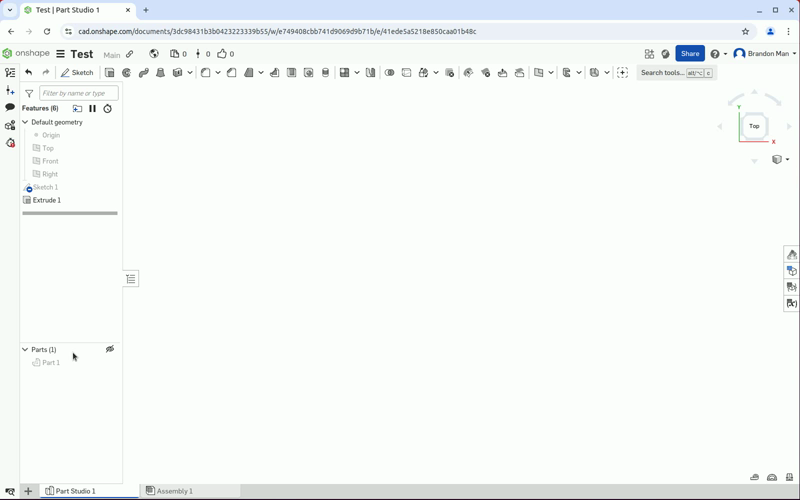
key(up)
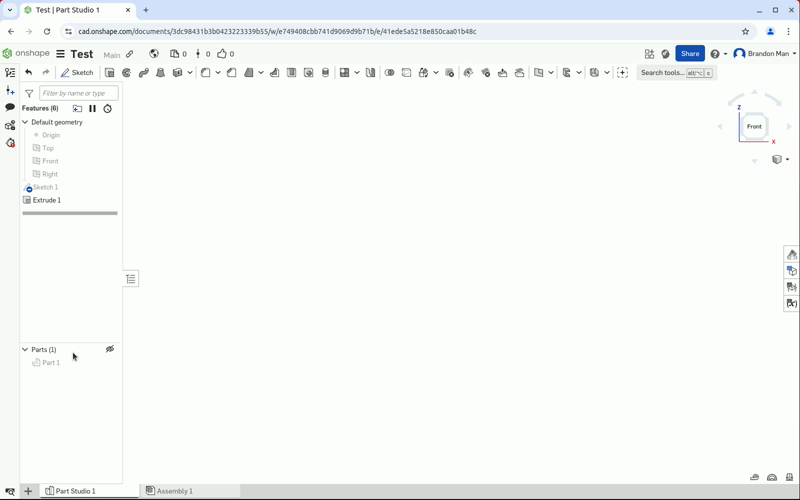
key_up(shift)
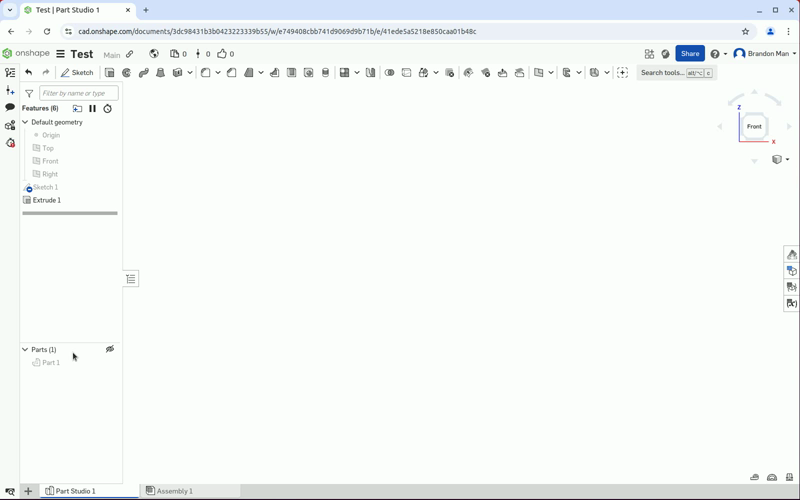
key(space)
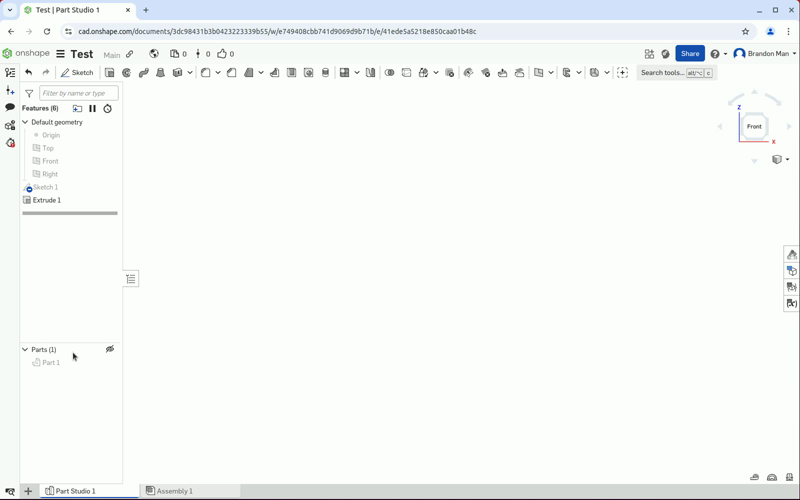
key_down(shift)
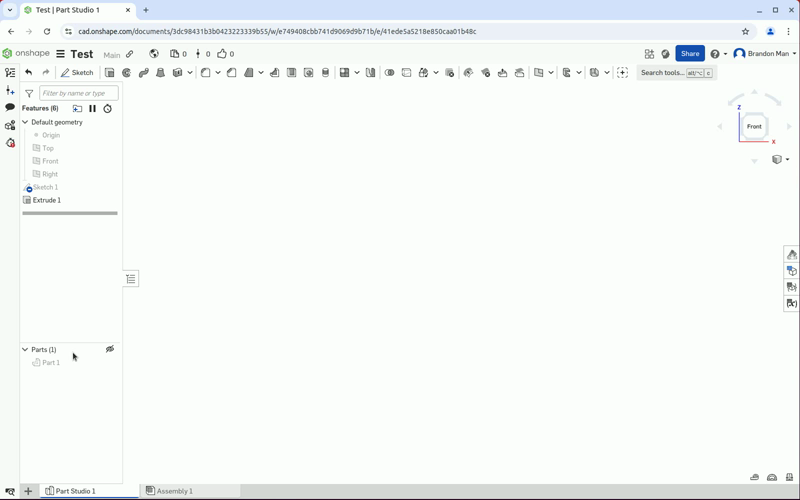
key(left)
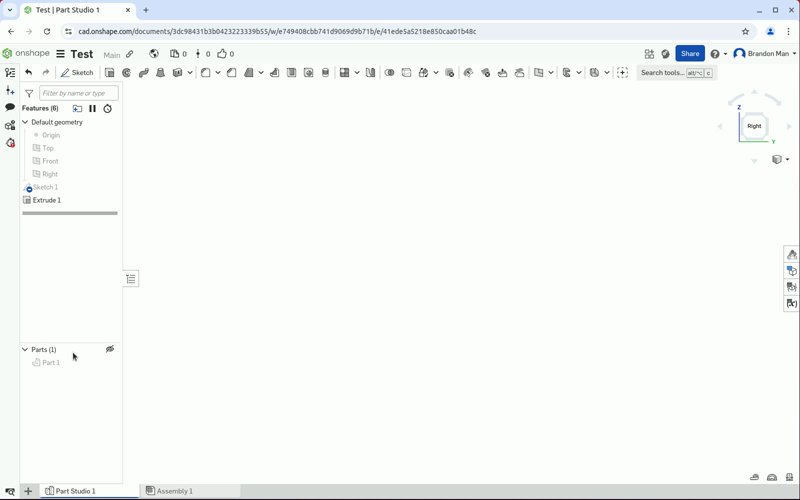
key_up(shift)
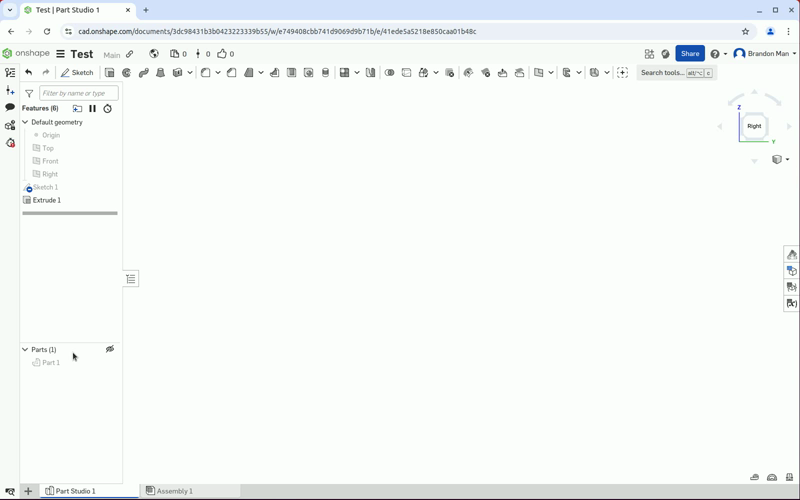
mouse_move(73, 352)
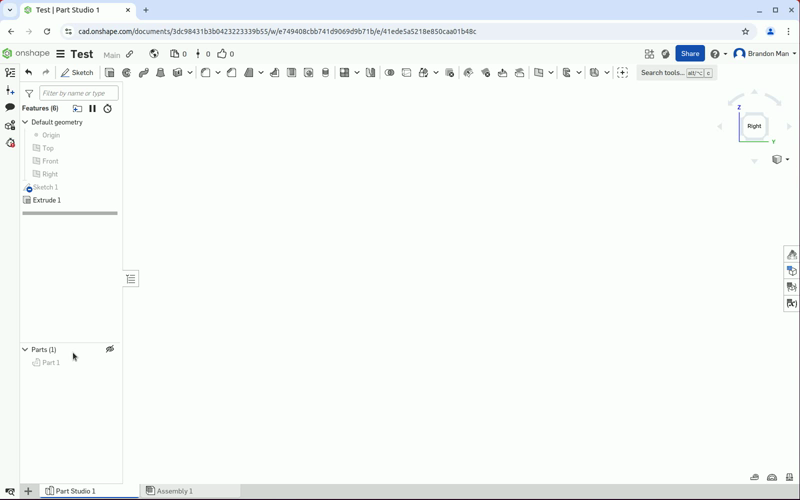
key(shift+y)
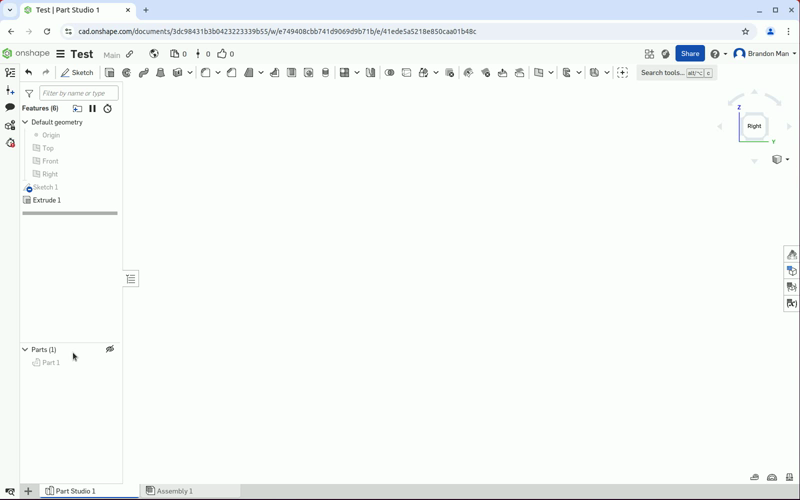
key(shift+s)
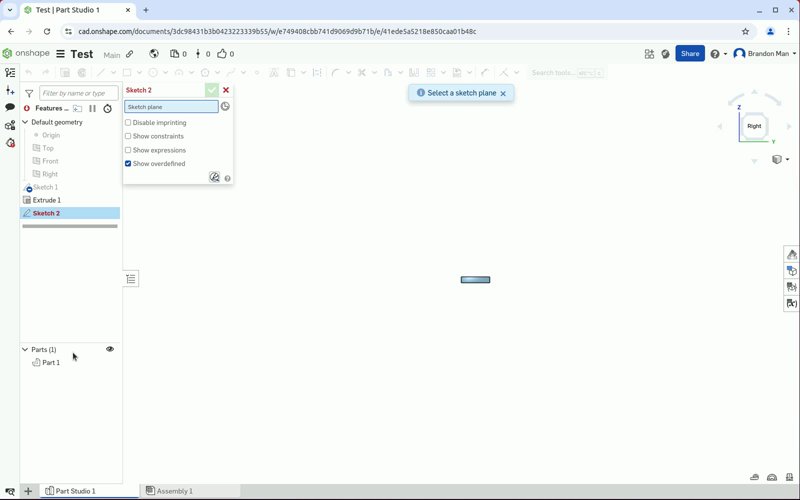
mouse_move(73, 176)
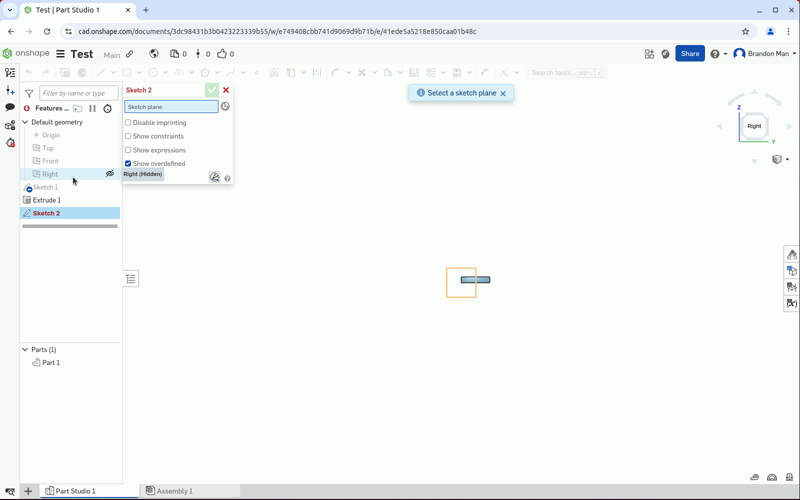
click(73, 176)
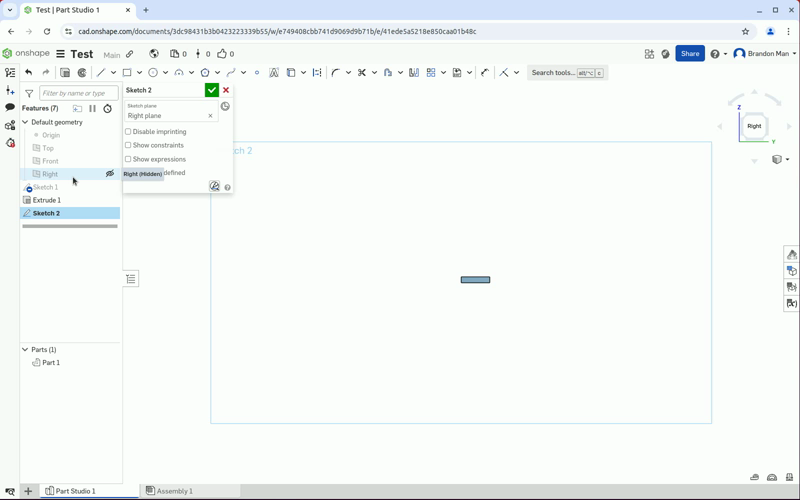
mouse_move(73, 352)
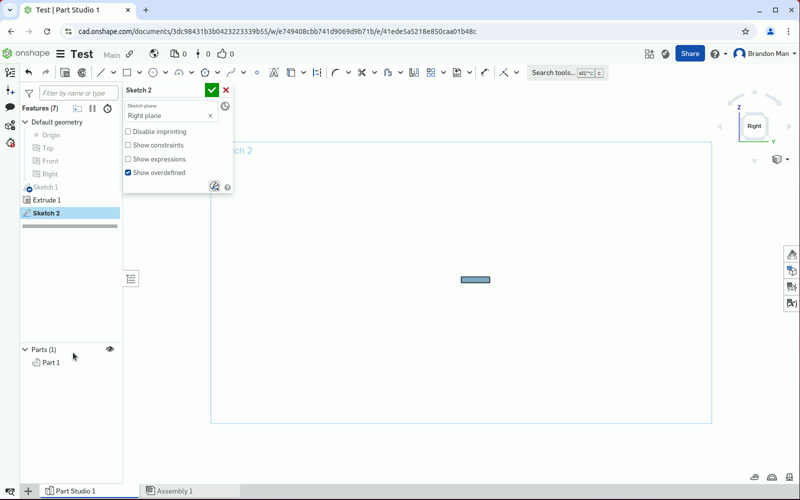
key(y)
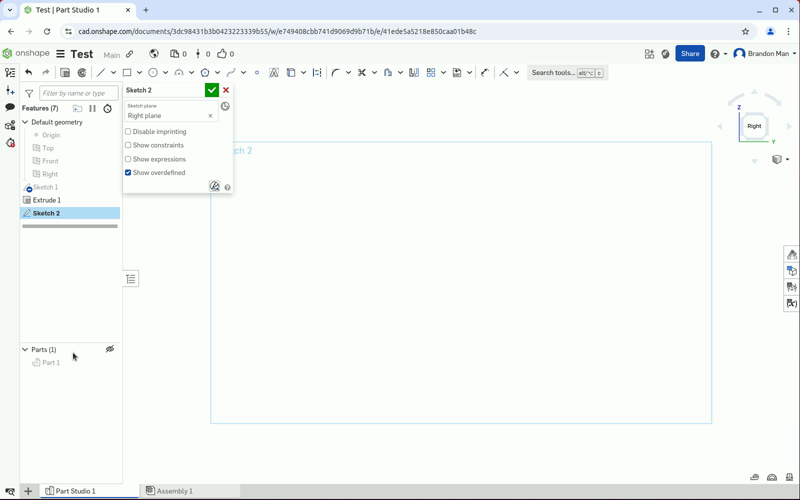
key(l)
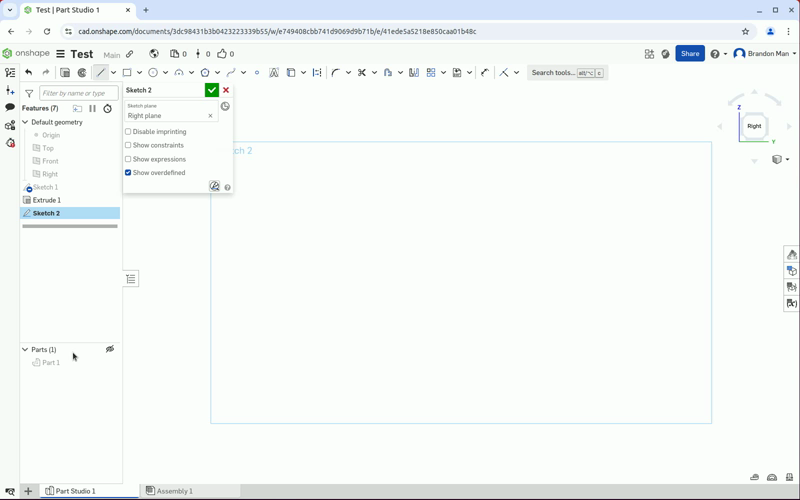
key_down(shift)
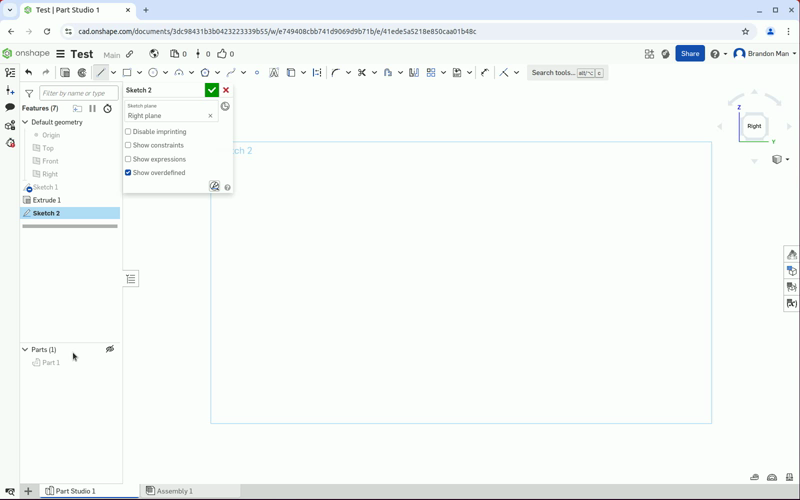
mouse_move(489, 282)
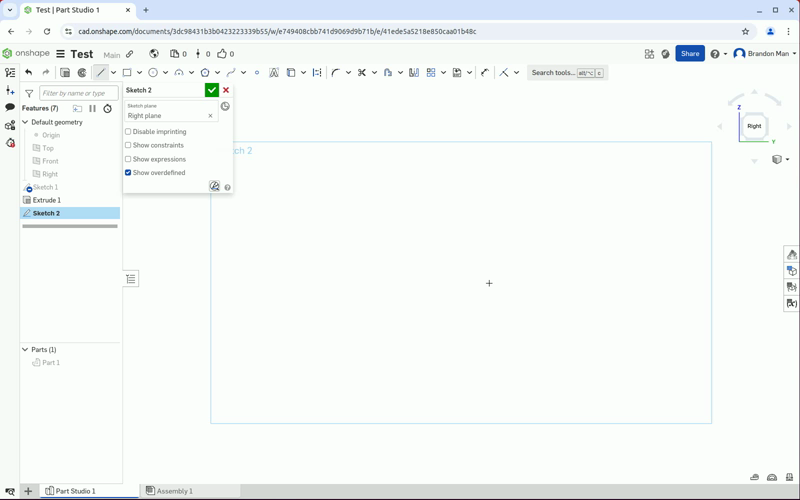
click(489, 282)
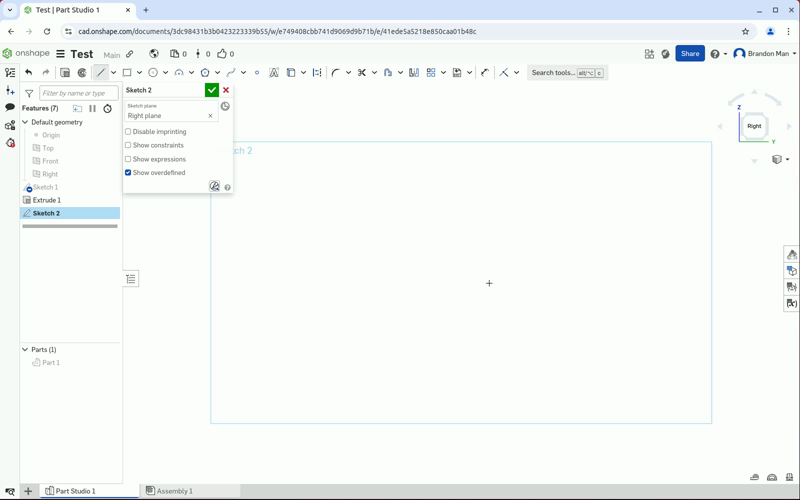
key_up(shift)
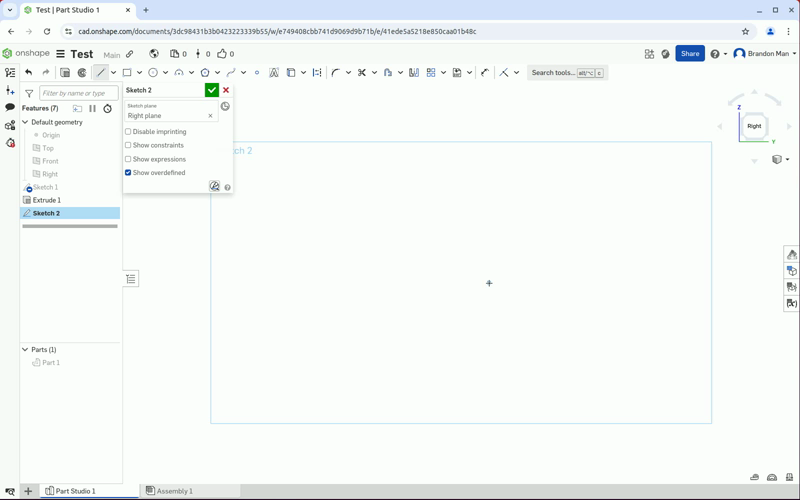
key_down(shift)
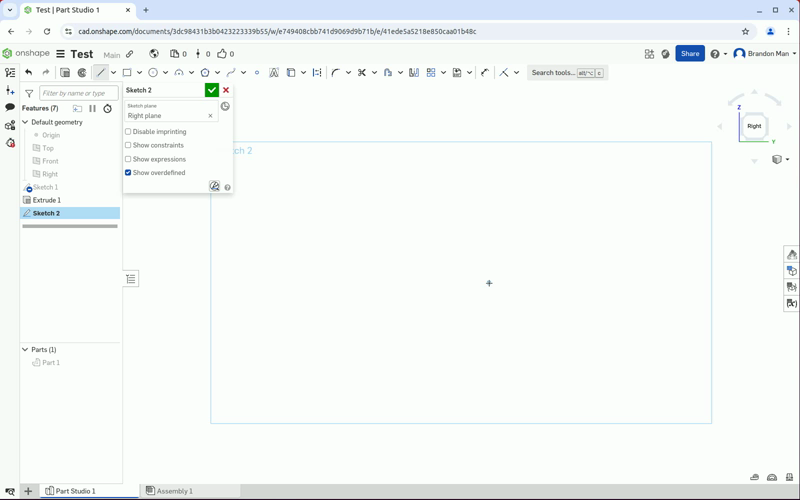
mouse_move(519, 282)
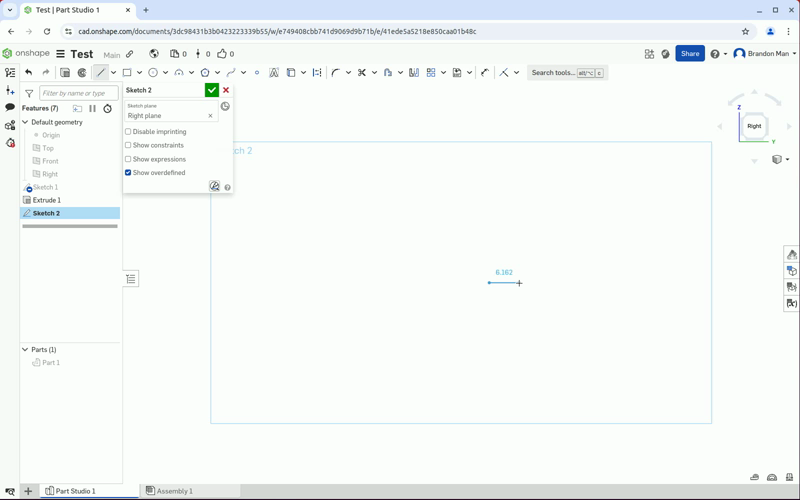
mouse_move(507, 282)
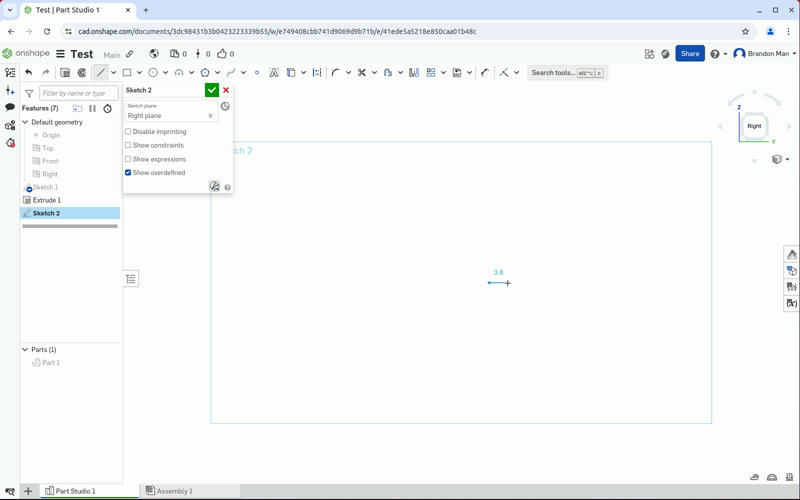
click(507, 282)
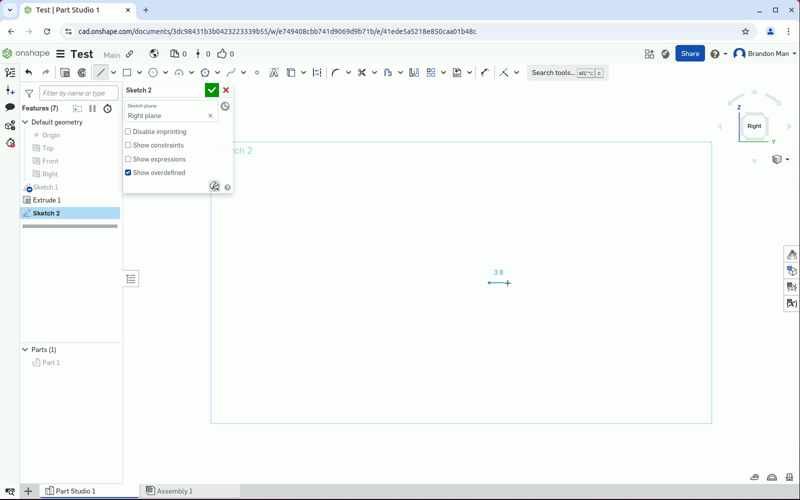
key_up(shift)
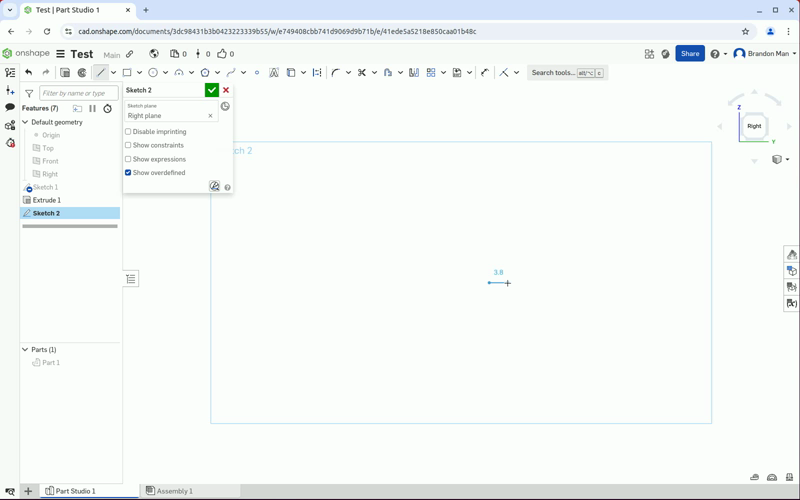
key_down(shift)
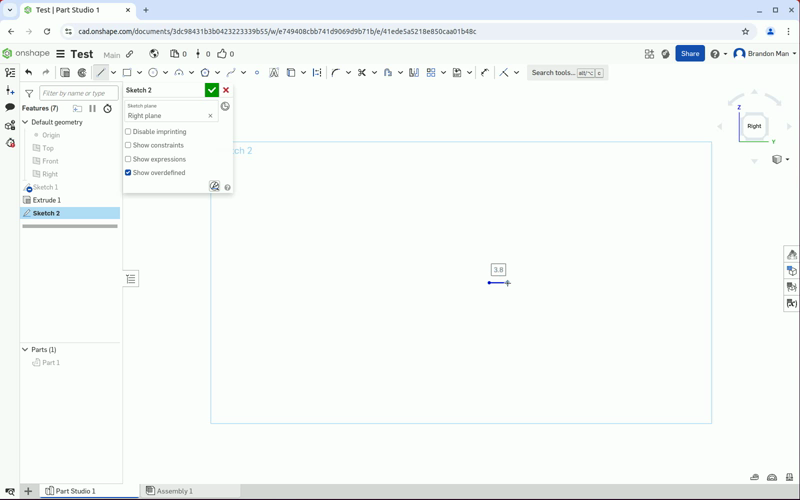
mouse_move(537, 282)
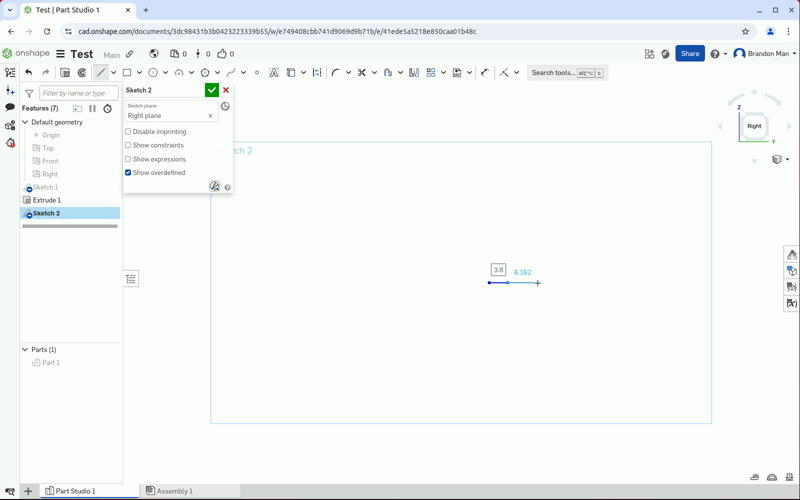
mouse_move(507, 277)
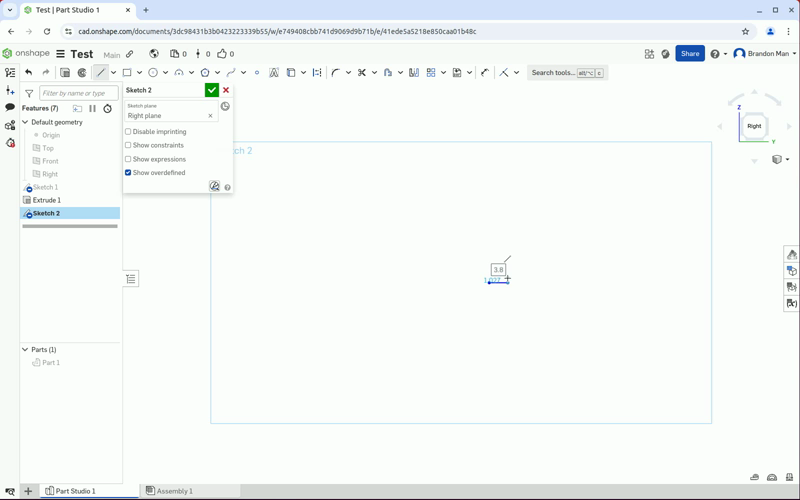
scroll(6)
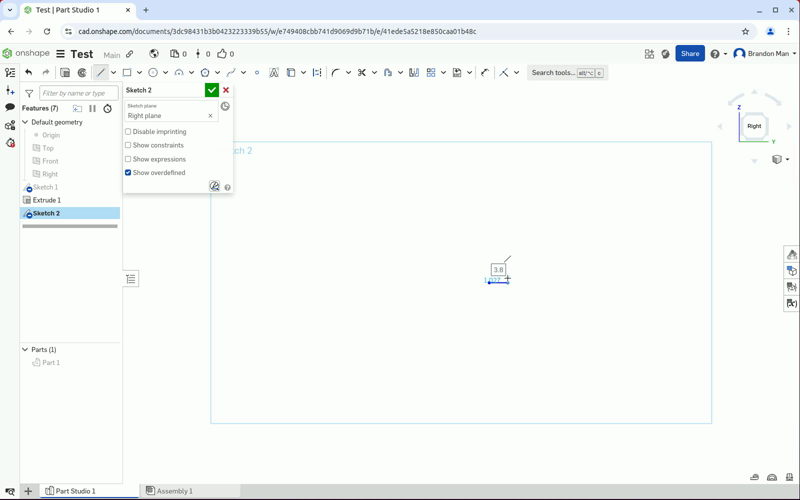
scroll(6)
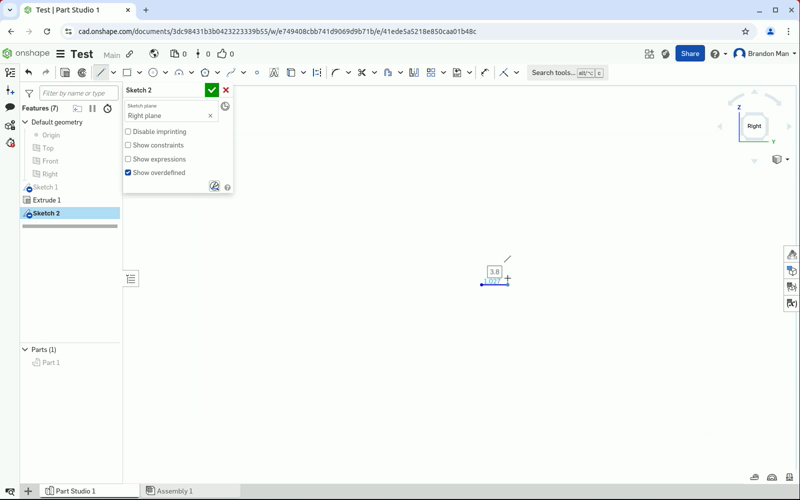
scroll(6)
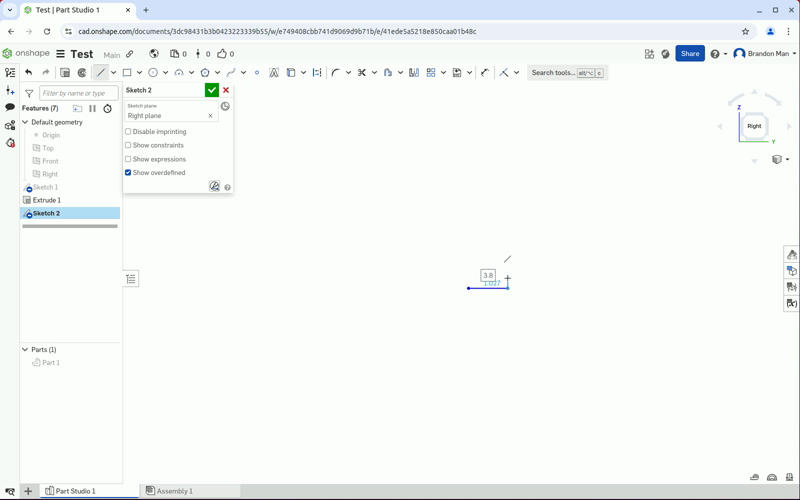
scroll(6)
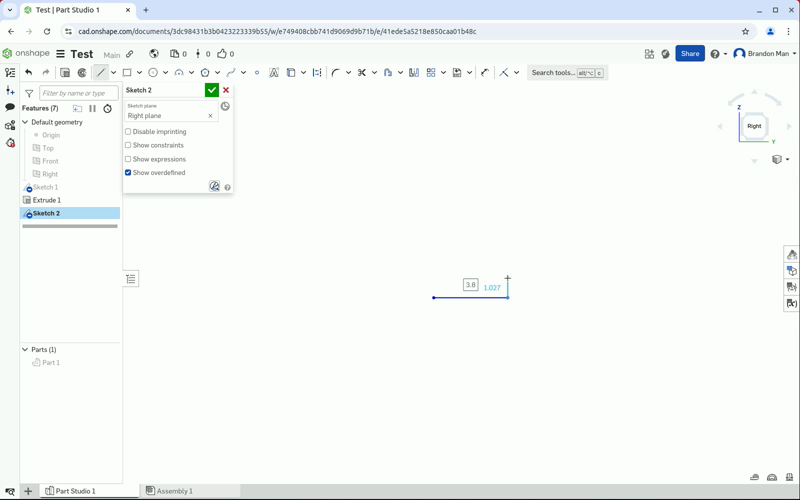
scroll(6)
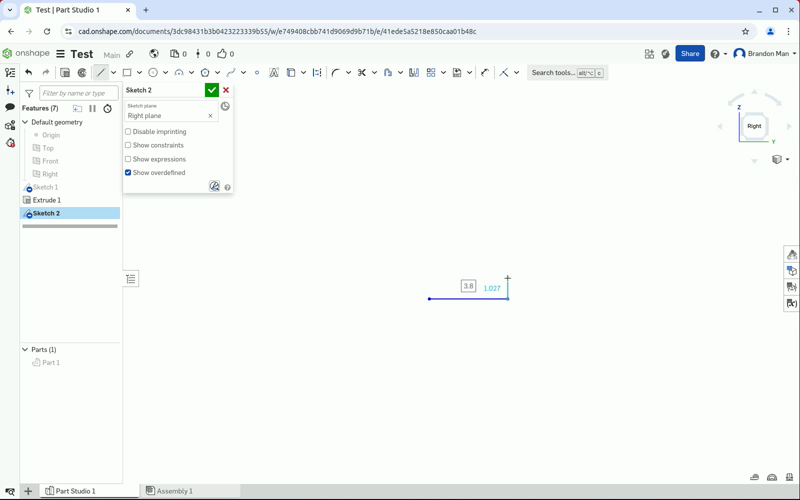
scroll(6)
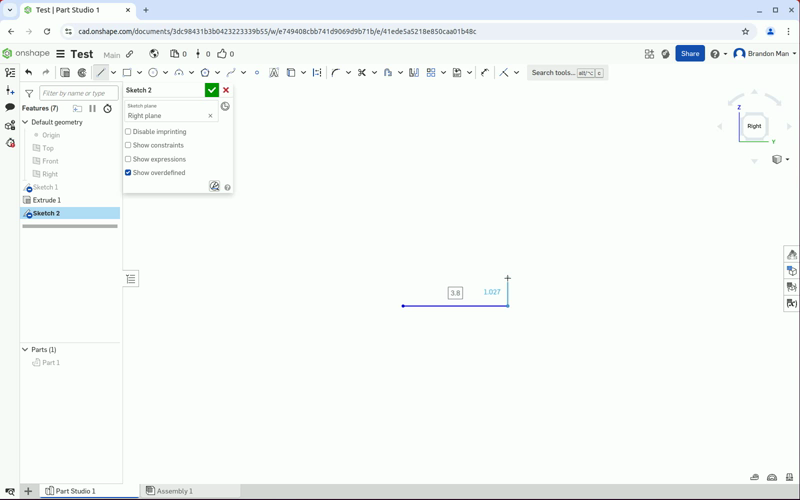
scroll(6)
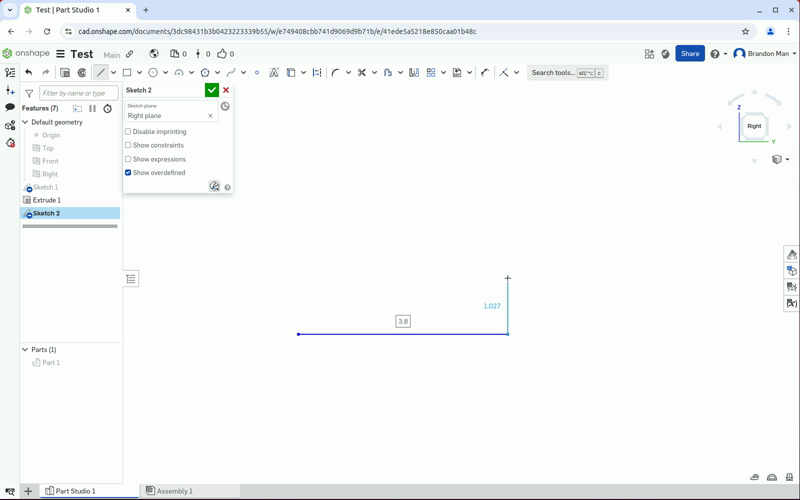
click(507, 277)
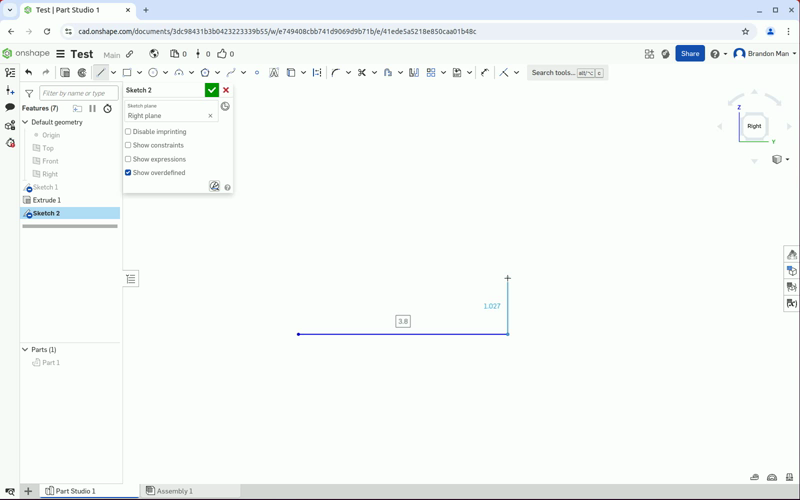
scroll(-6)
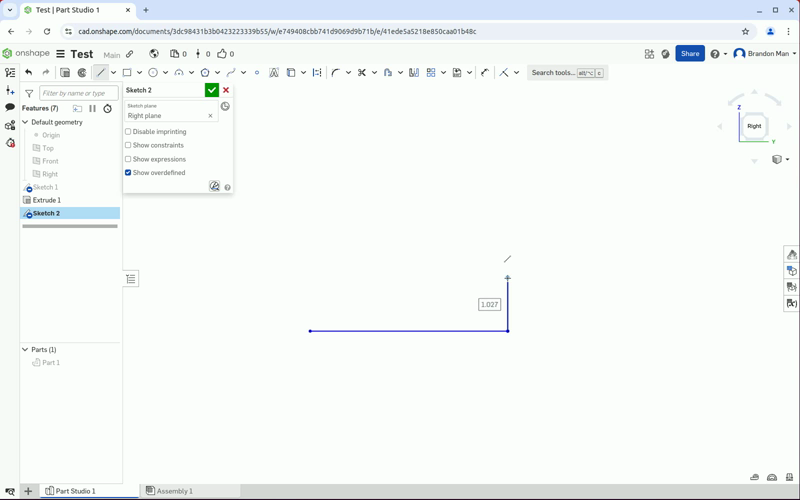
scroll(-6)
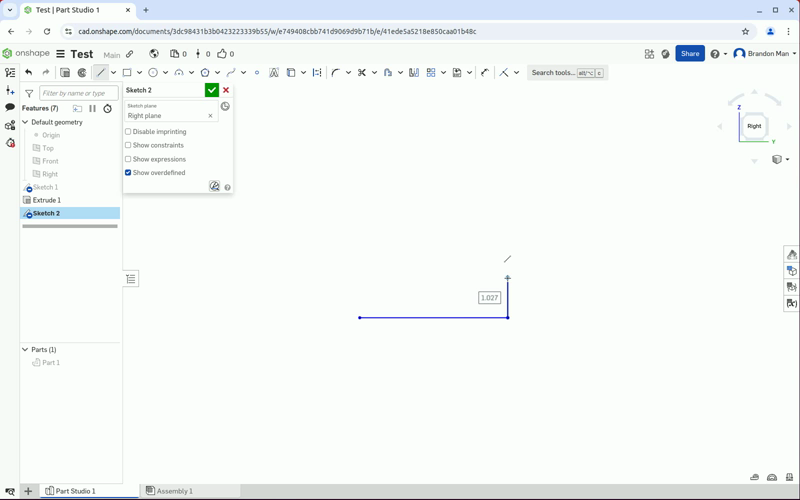
scroll(-6)
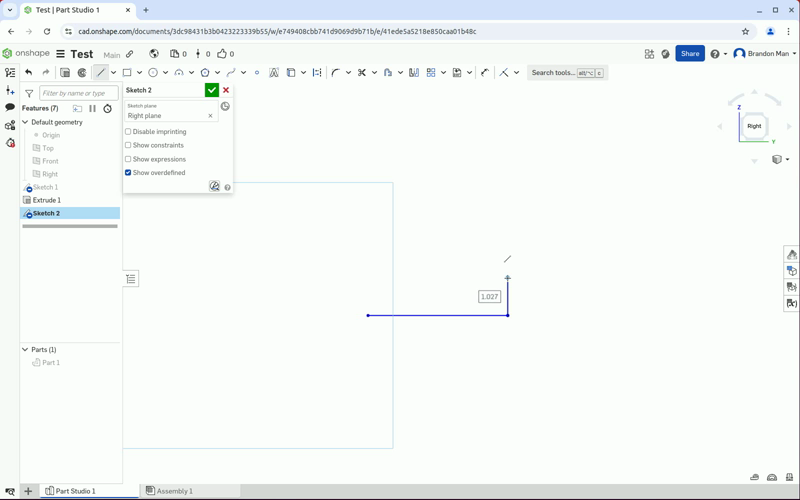
scroll(-6)
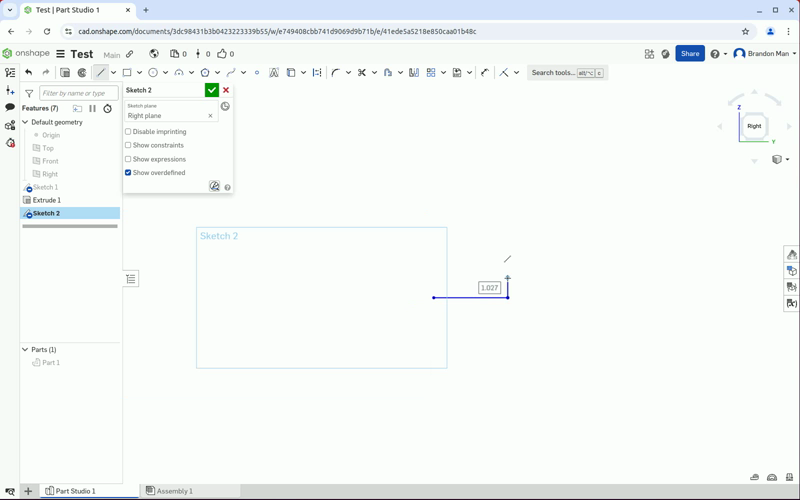
scroll(-6)
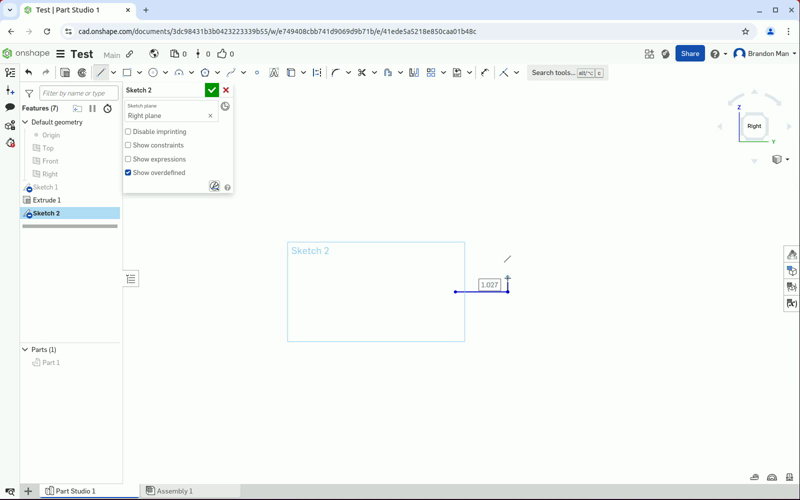
scroll(-6)
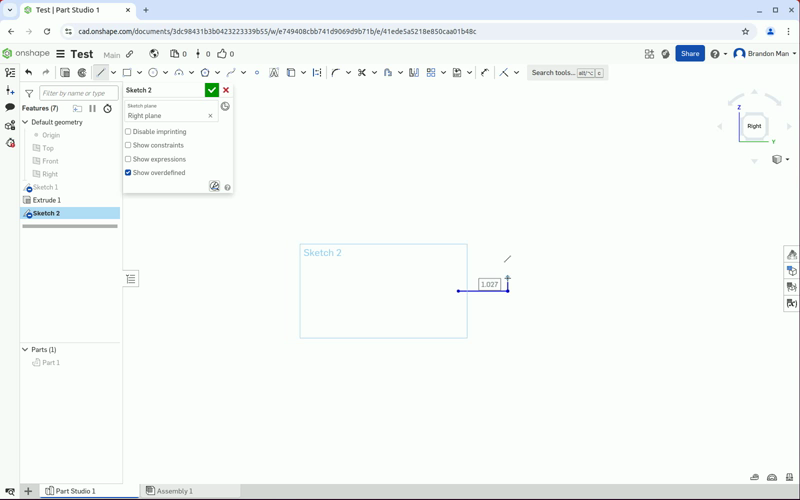
scroll(-6)
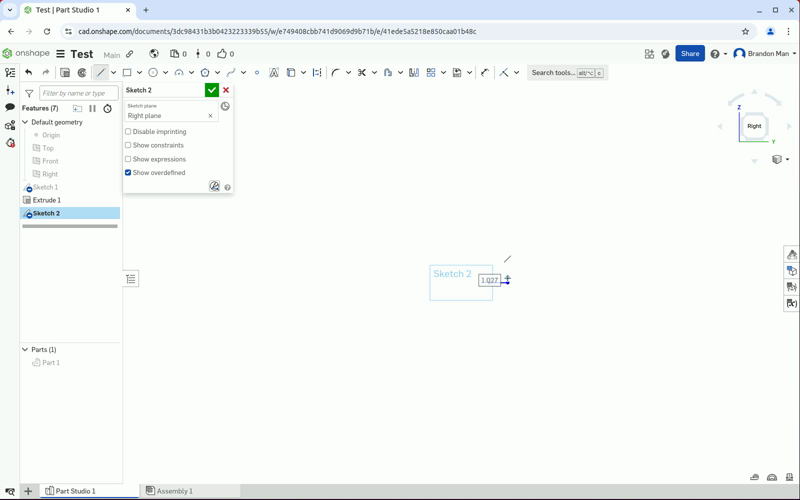
key_up(shift)
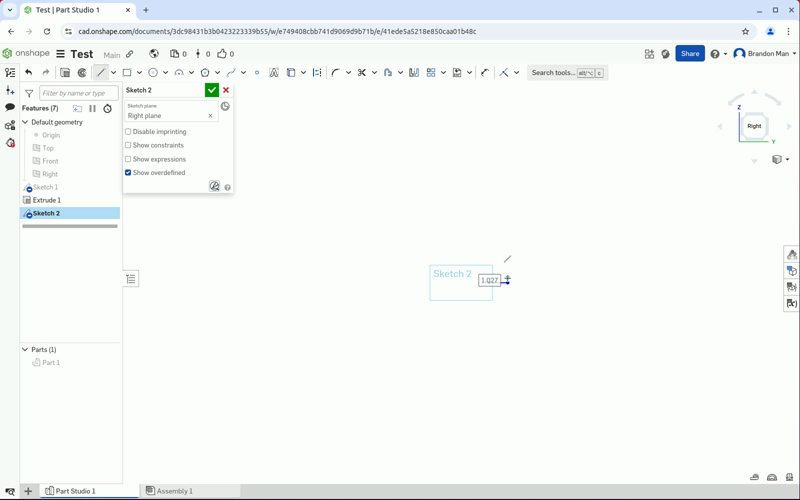
key_down(shift)
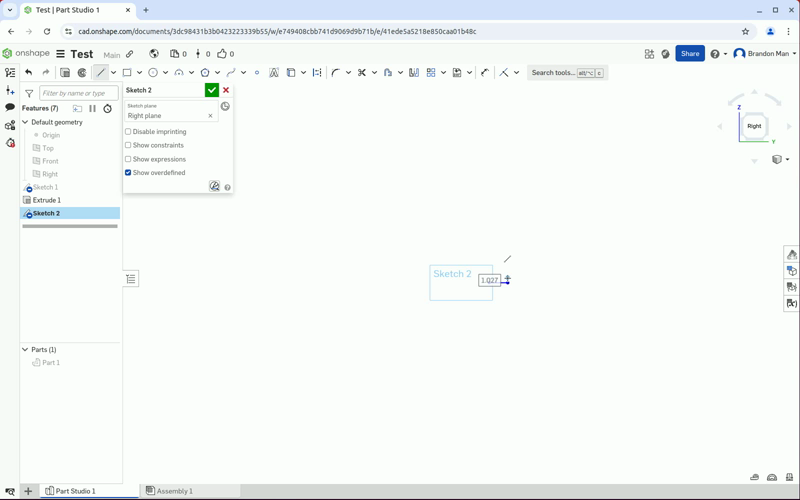
mouse_move(537, 277)
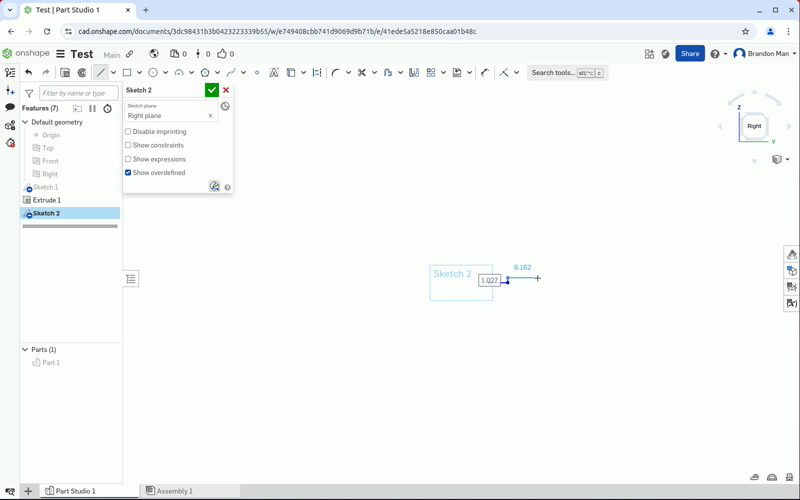
mouse_move(489, 277)
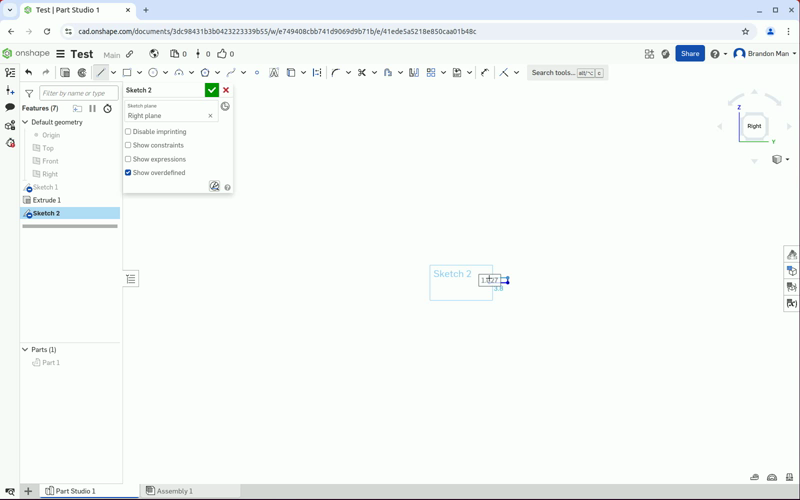
click(489, 277)
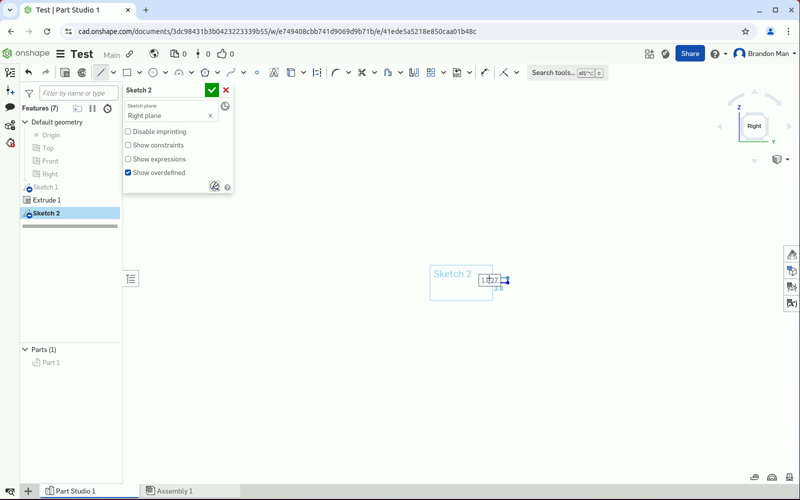
key_up(shift)
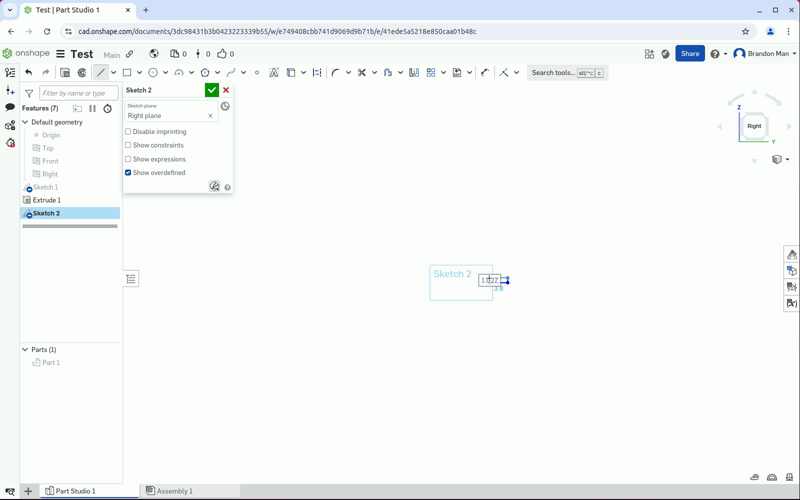
mouse_move(519, 277)
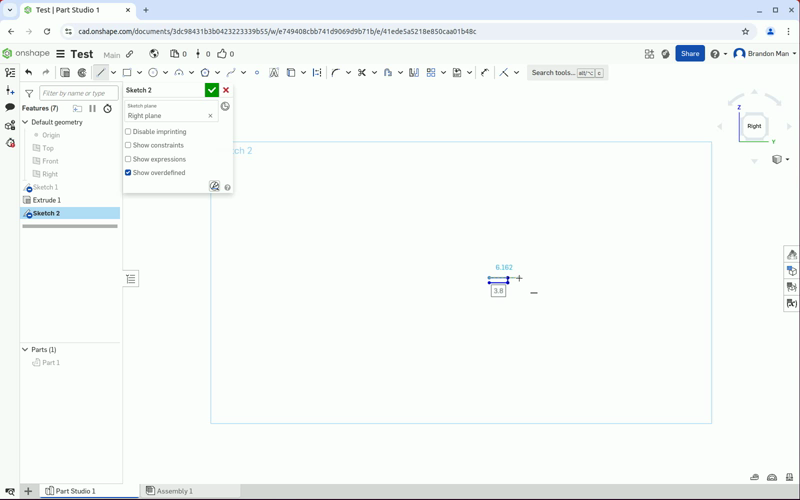
key_down(shift)
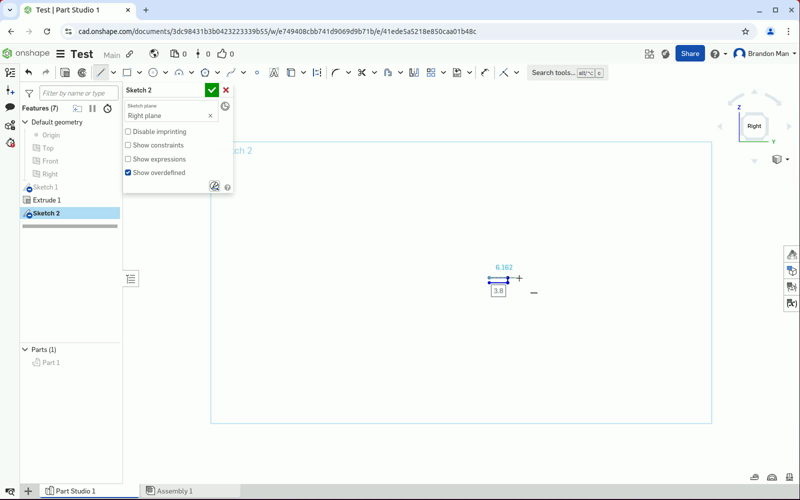
mouse_move(489, 282)
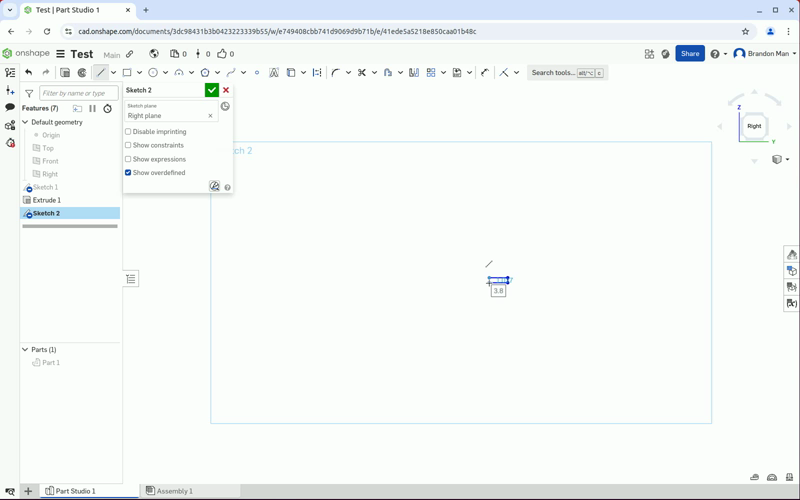
scroll(6)
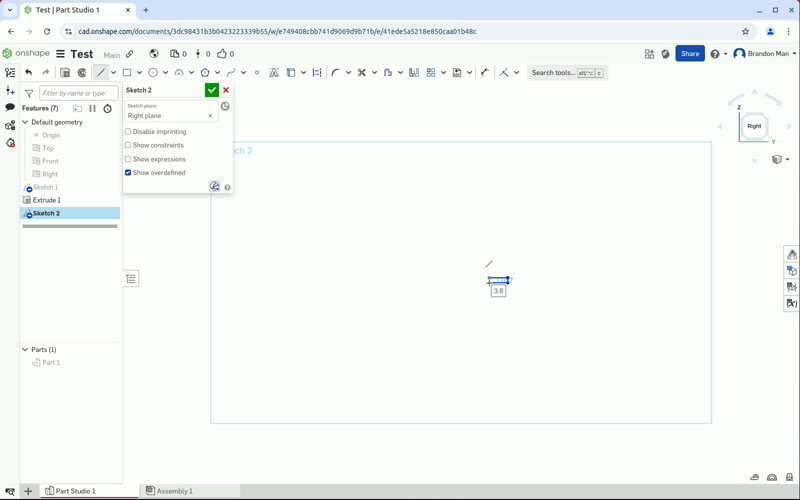
scroll(6)
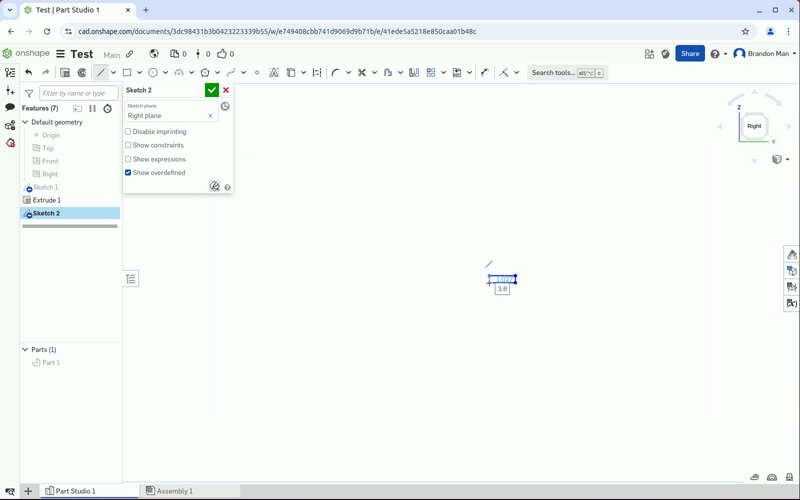
scroll(6)
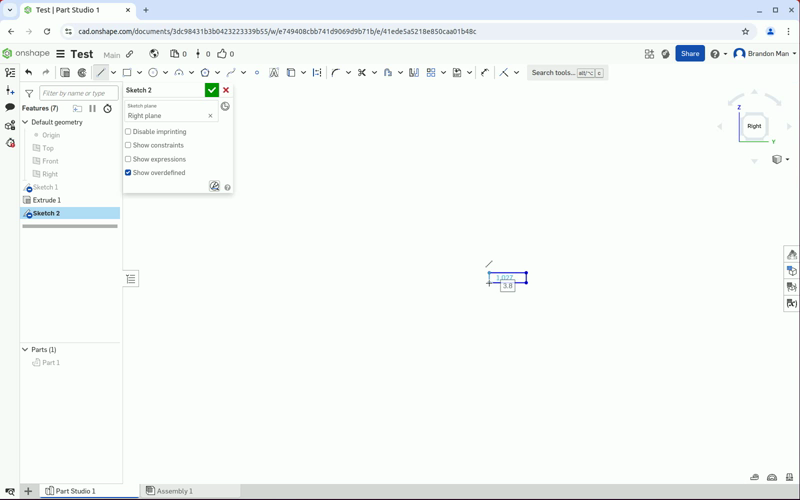
scroll(6)
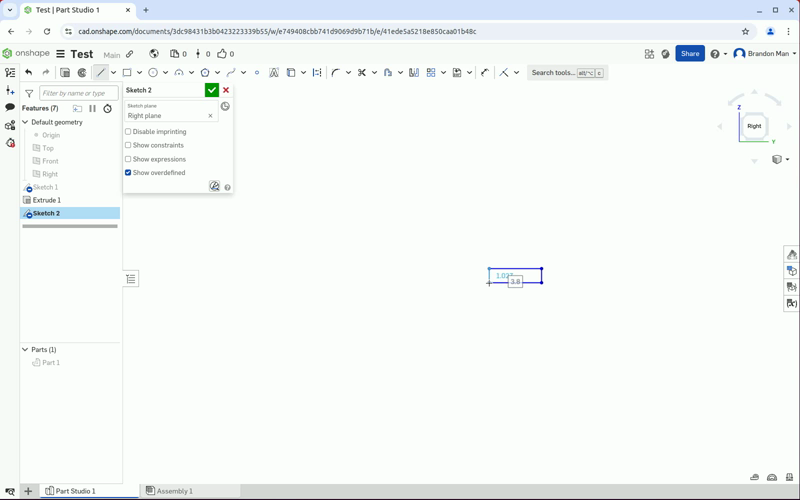
scroll(6)
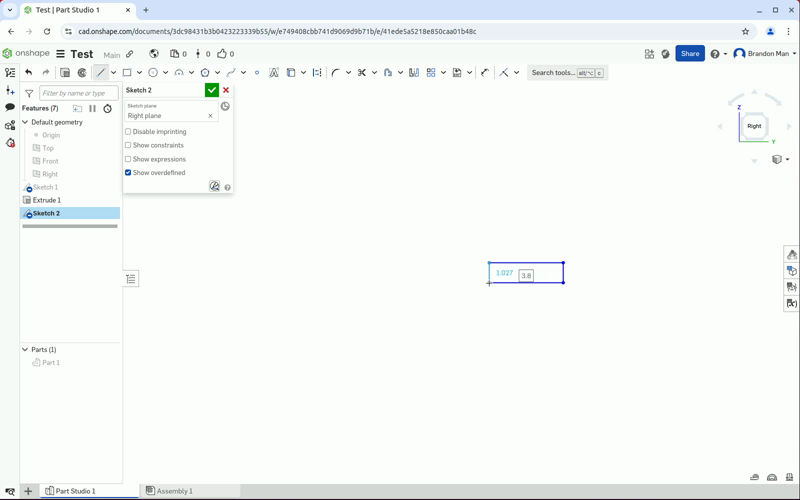
scroll(6)
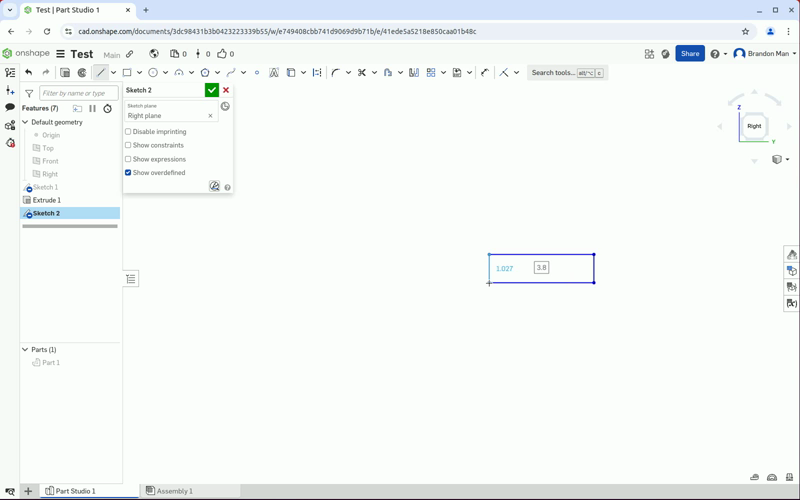
scroll(6)
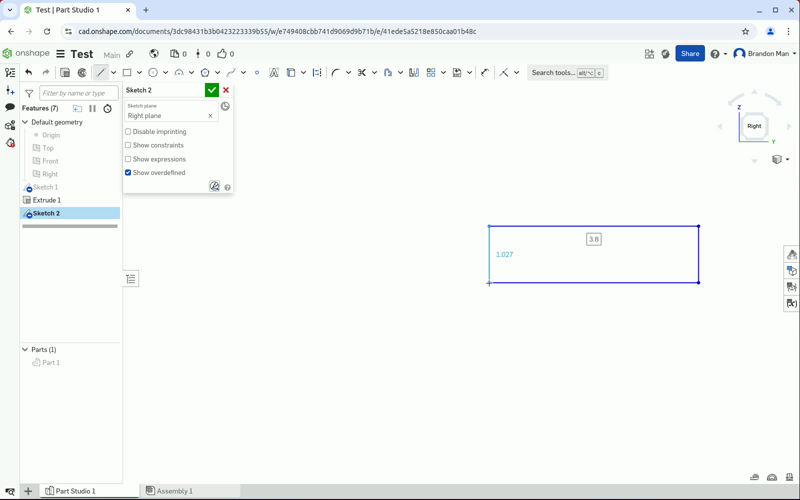
key_up(shift)
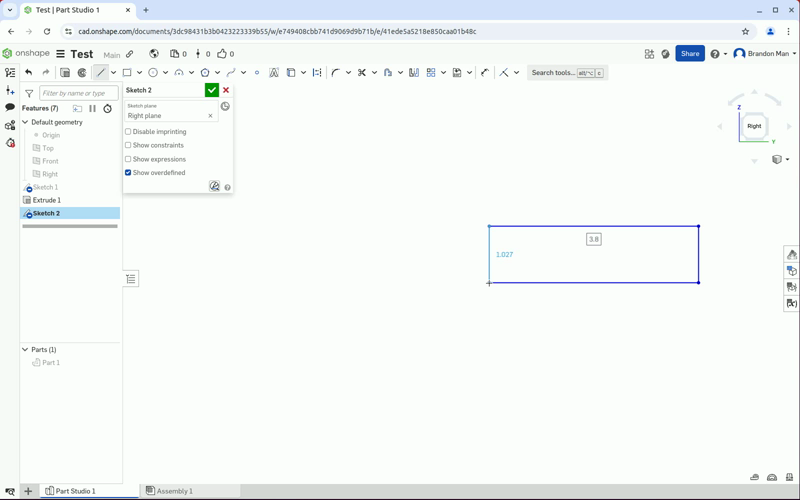
click(489, 282)
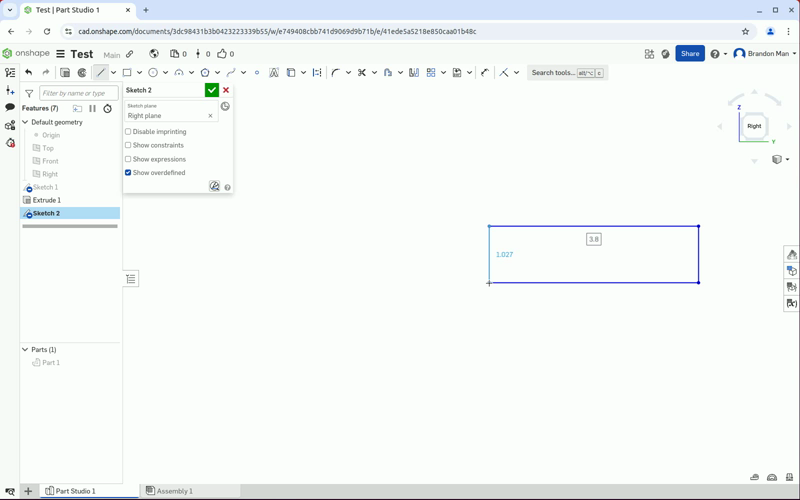
scroll(-6)
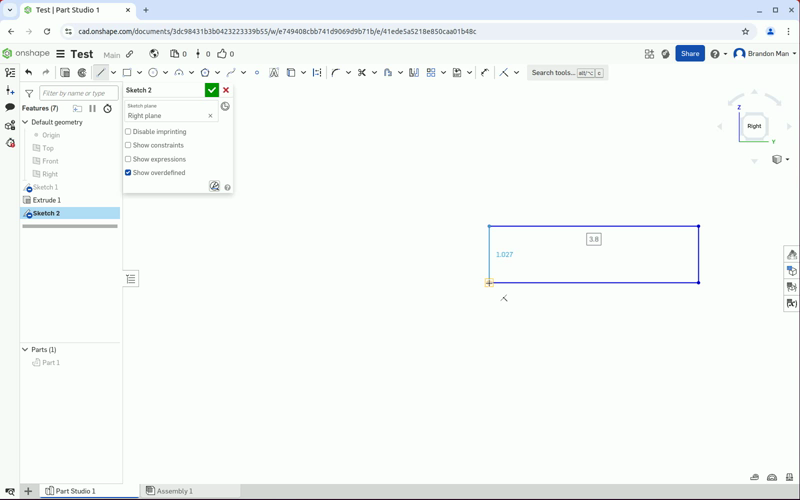
scroll(-6)
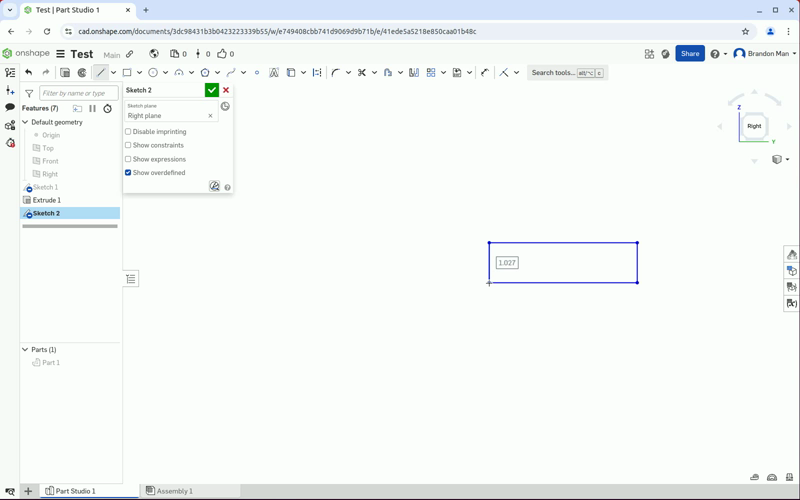
scroll(-6)
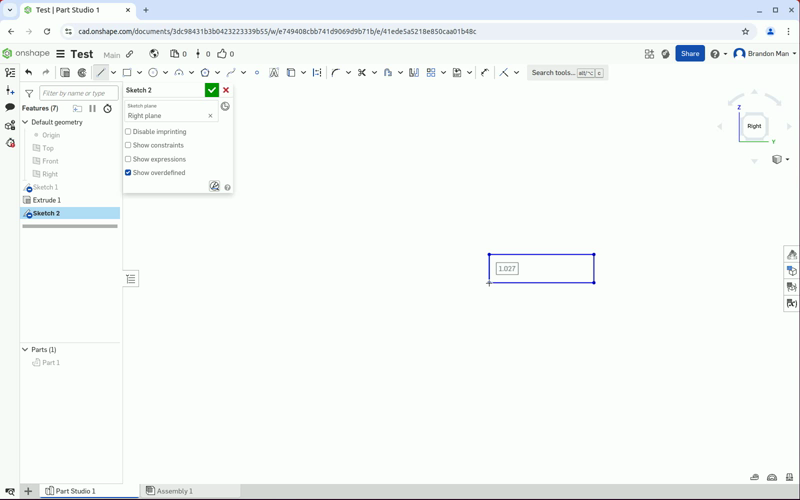
scroll(-6)
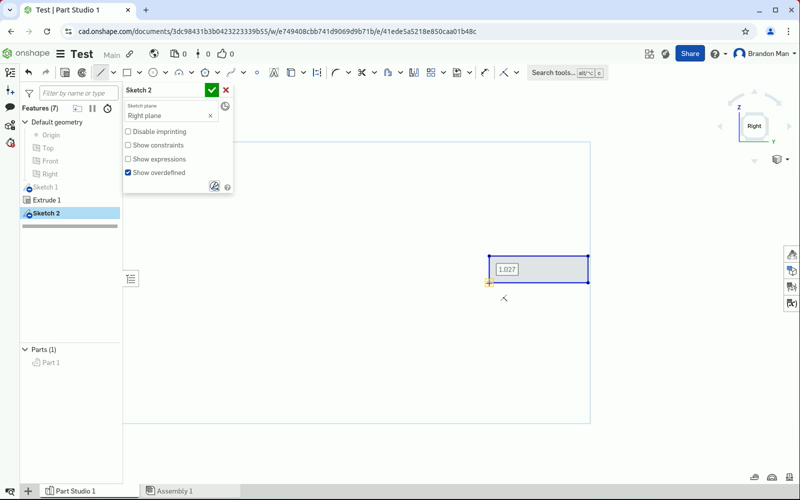
scroll(-6)
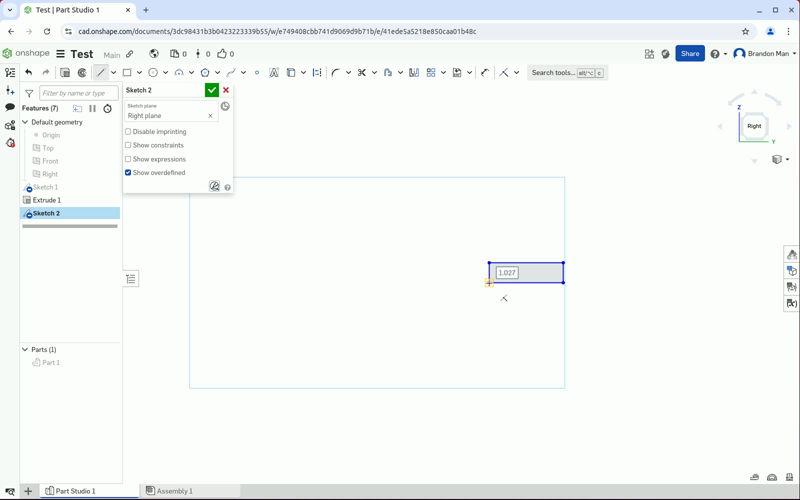
scroll(-6)
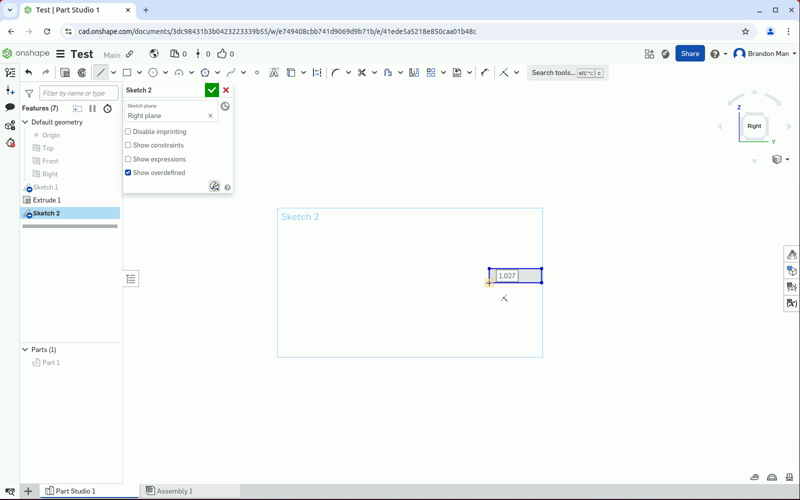
scroll(-6)
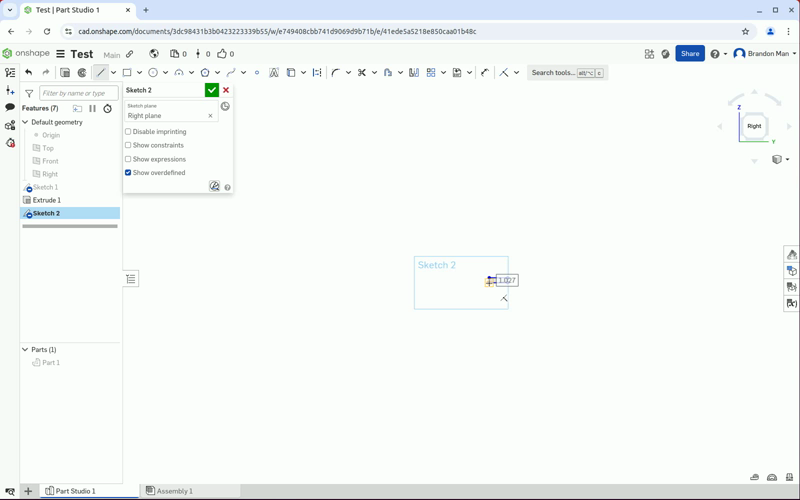
key(esc)
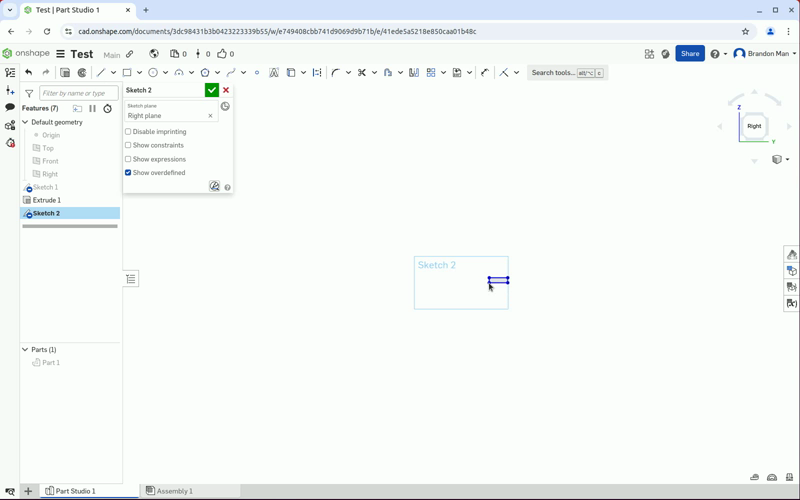
mouse_move(498, 281)
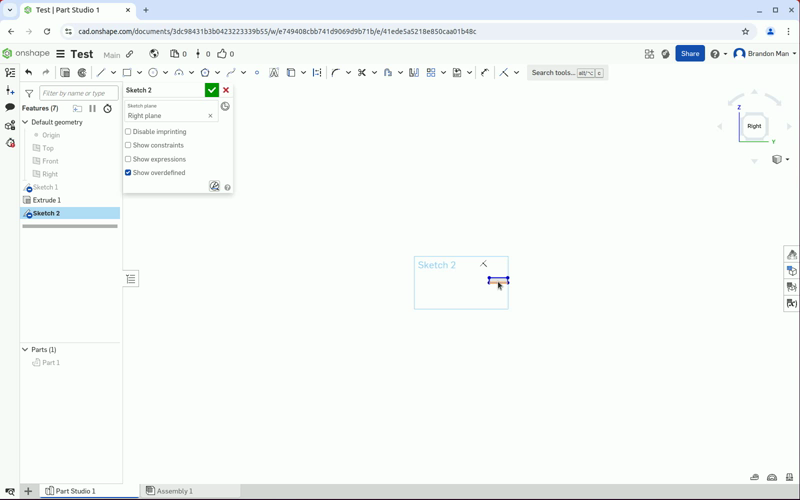
scroll(6)
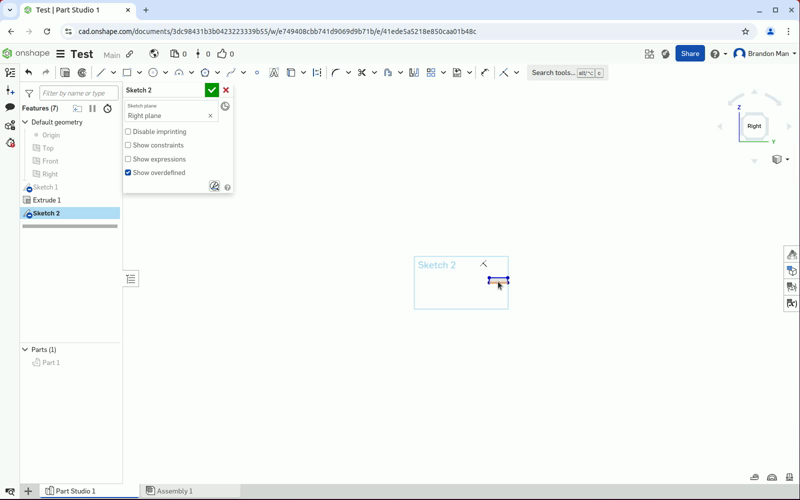
scroll(6)
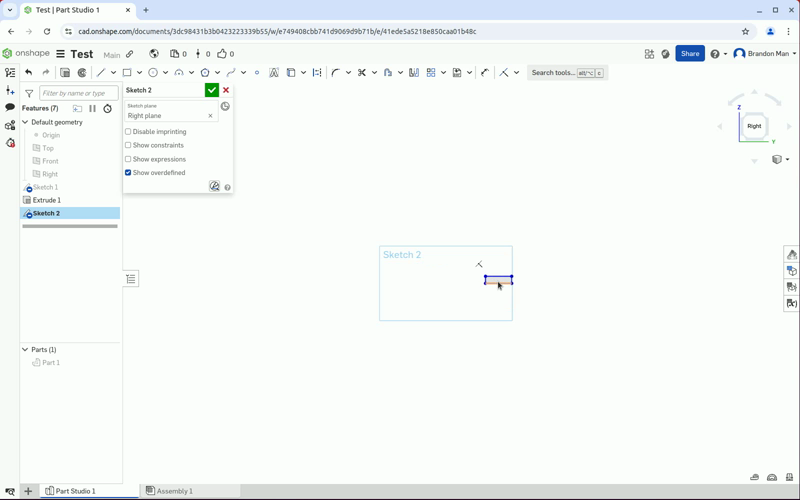
scroll(6)
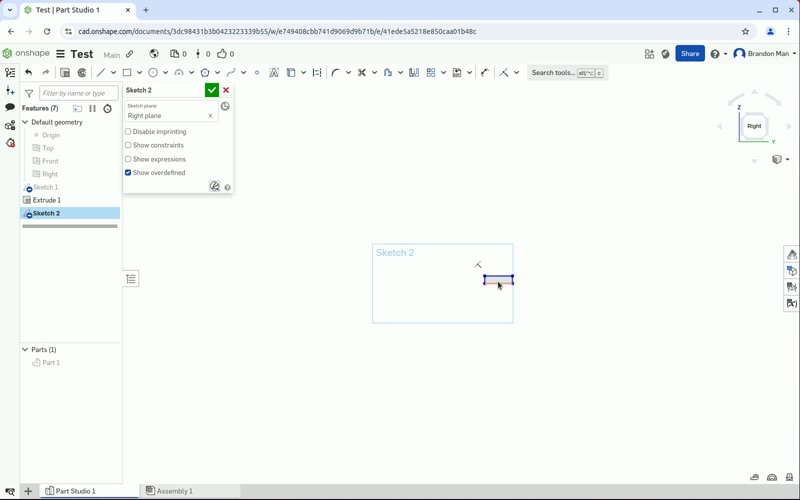
scroll(6)
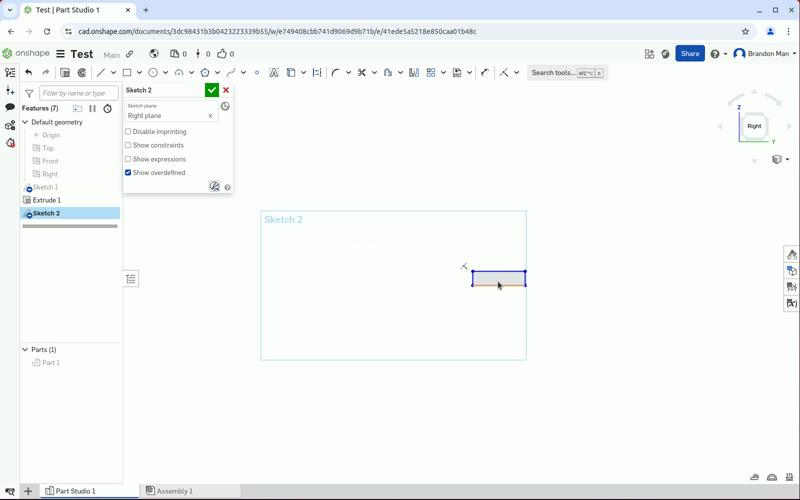
scroll(6)
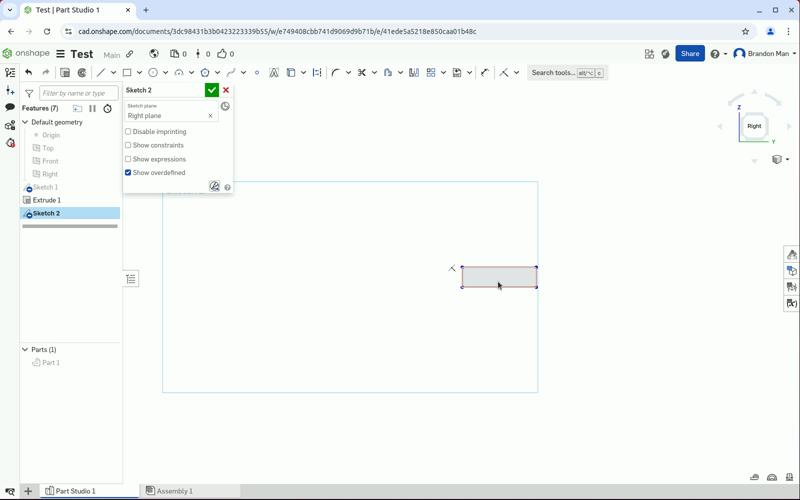
scroll(6)
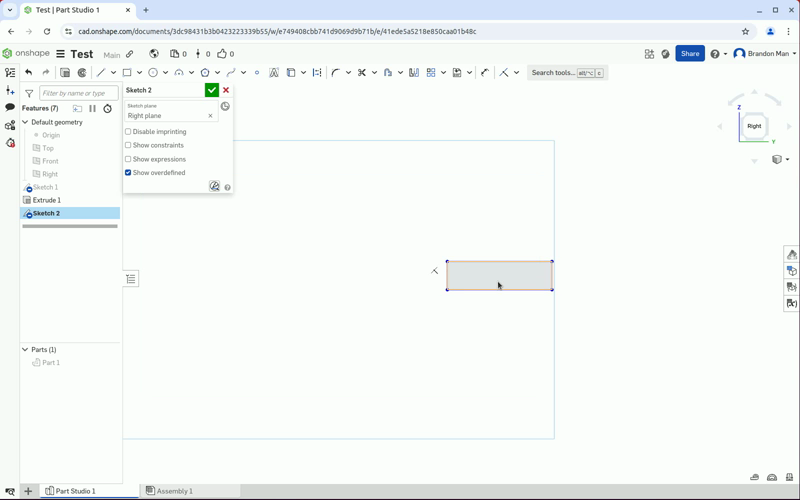
scroll(6)
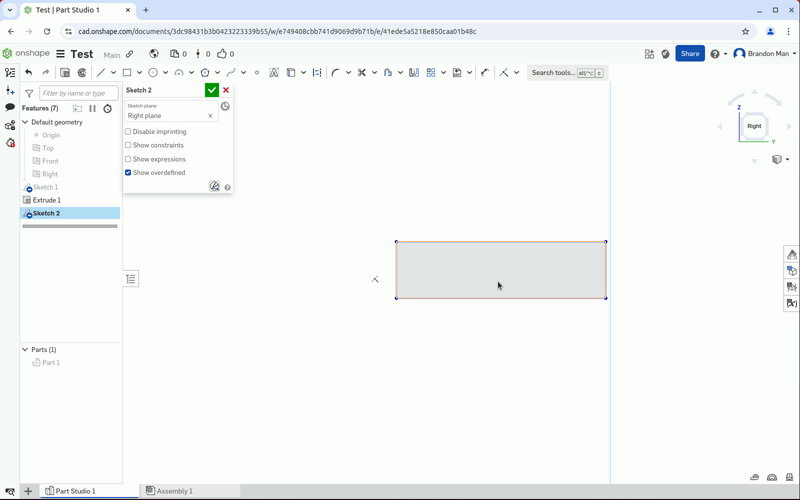
click(498, 281)
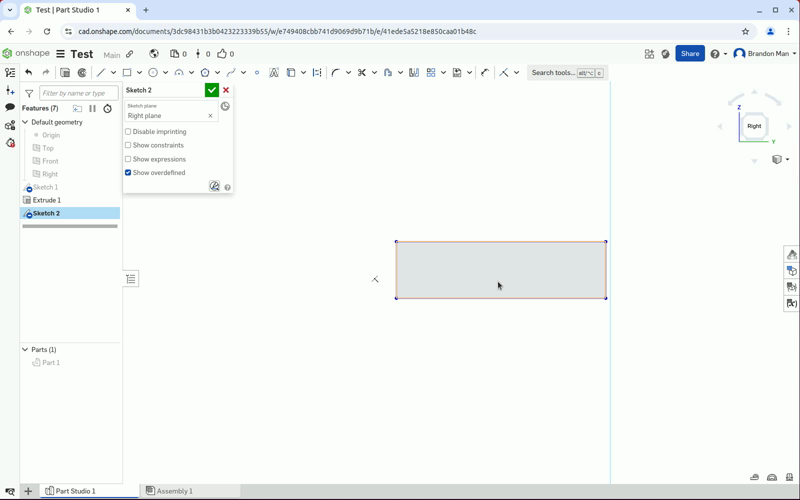
scroll(-6)
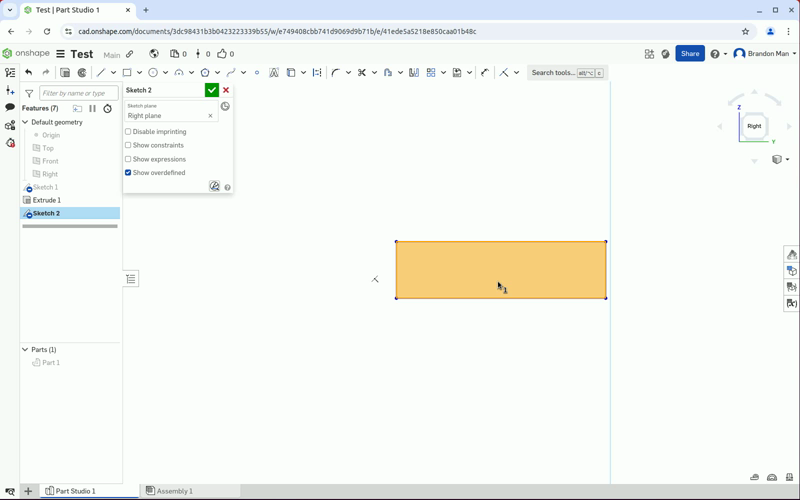
scroll(-6)
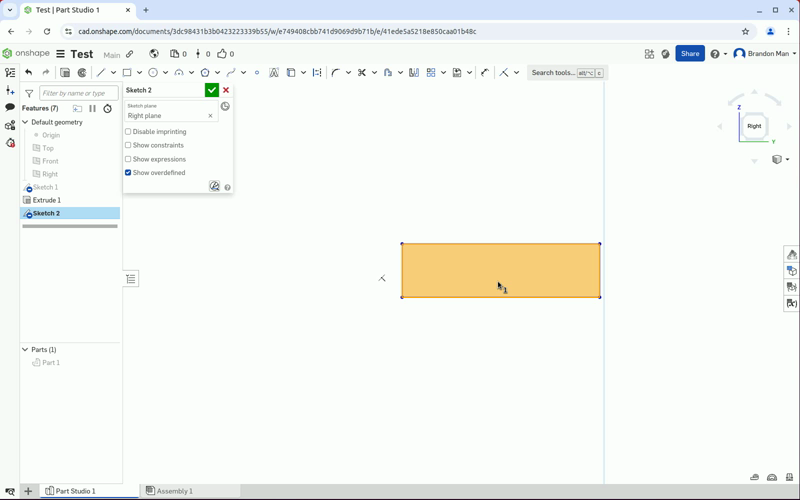
scroll(-6)
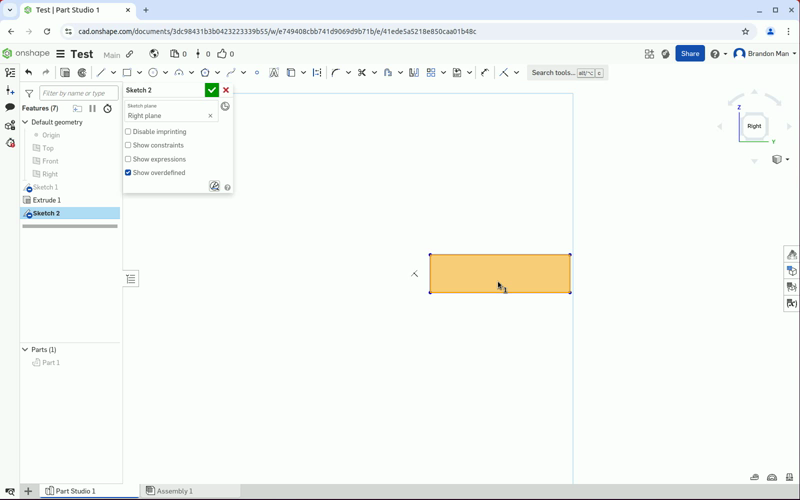
scroll(-6)
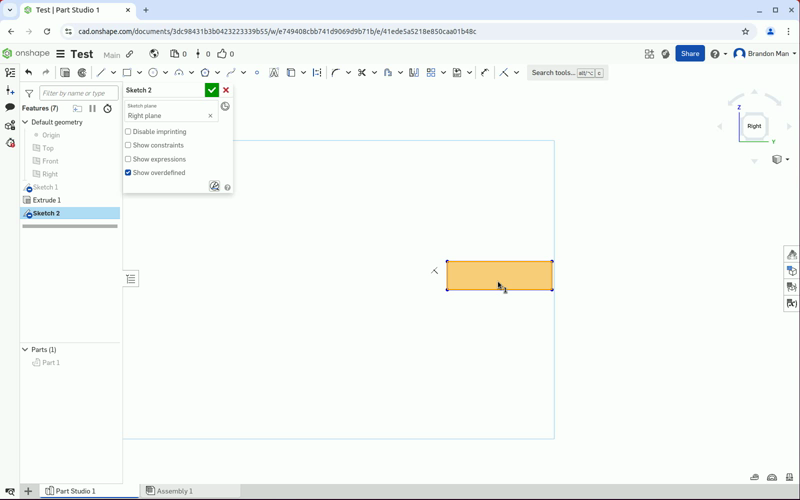
scroll(-6)
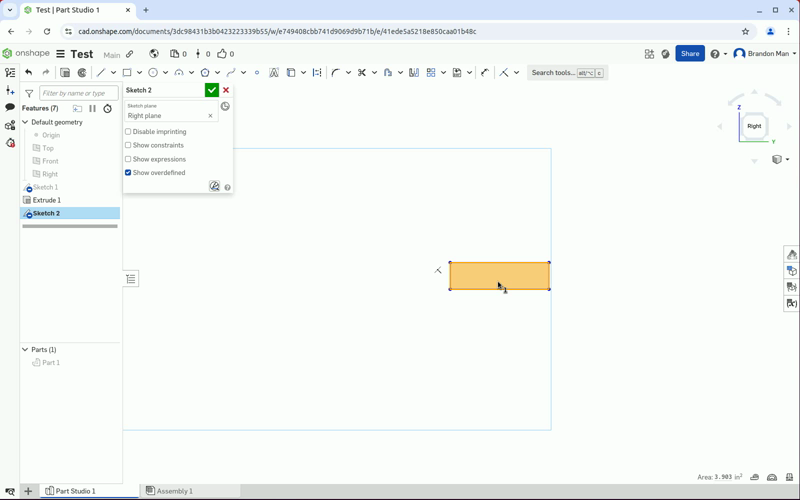
scroll(-6)
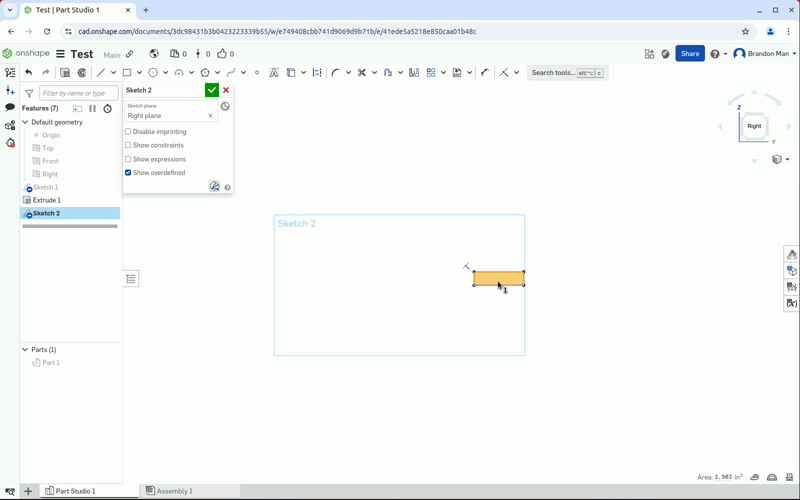
scroll(-6)
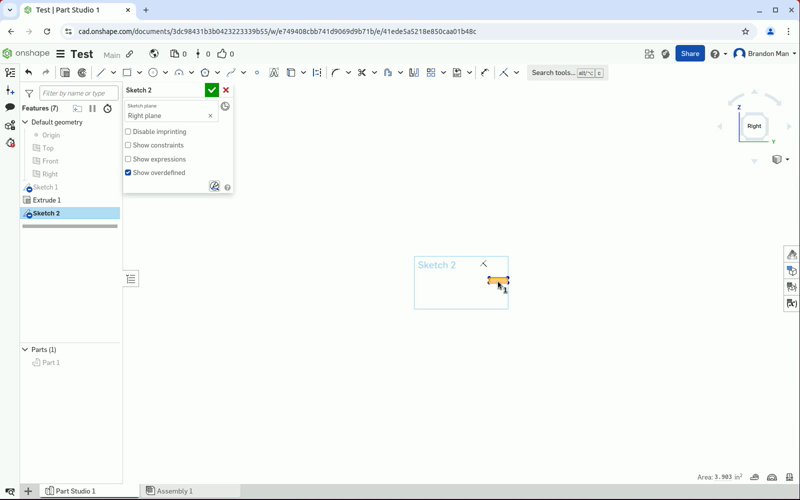
mouse_move(73, 352)
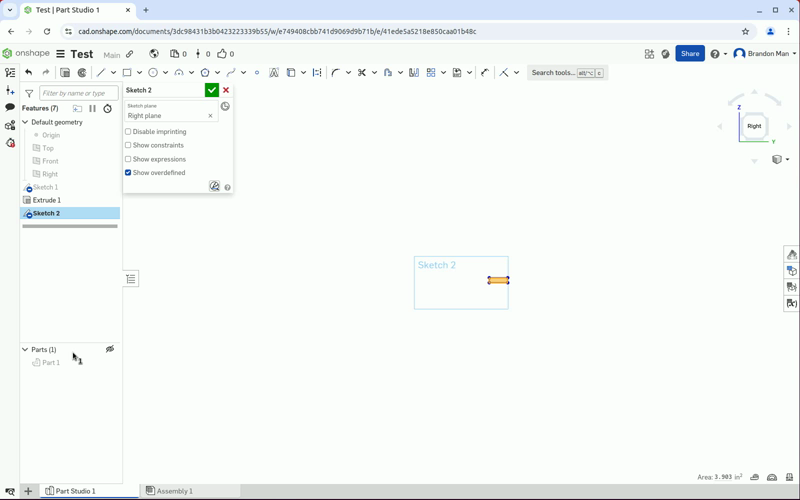
key(shift+y)
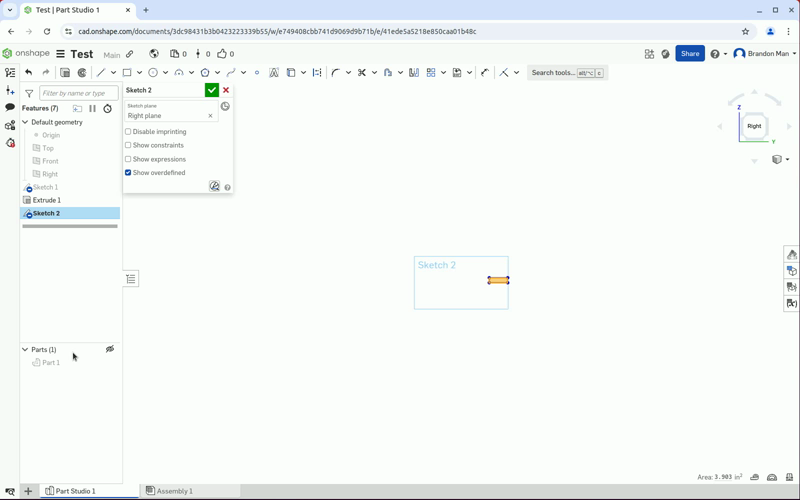
key(shift+e)
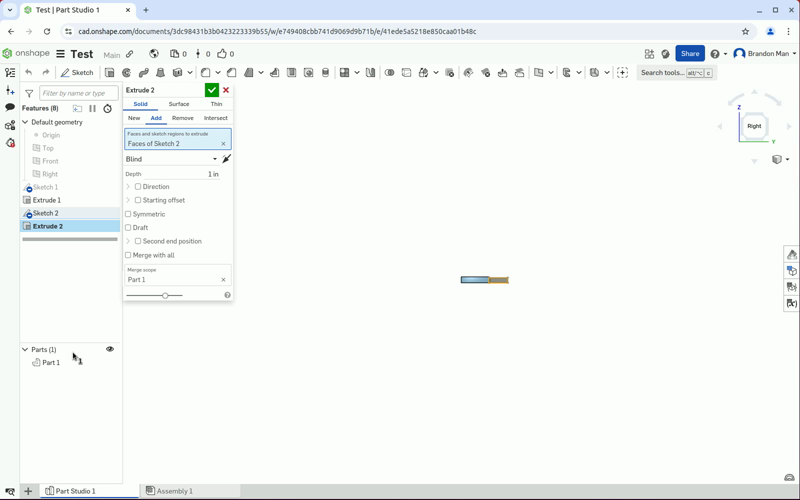
mouse_move(143, 106)
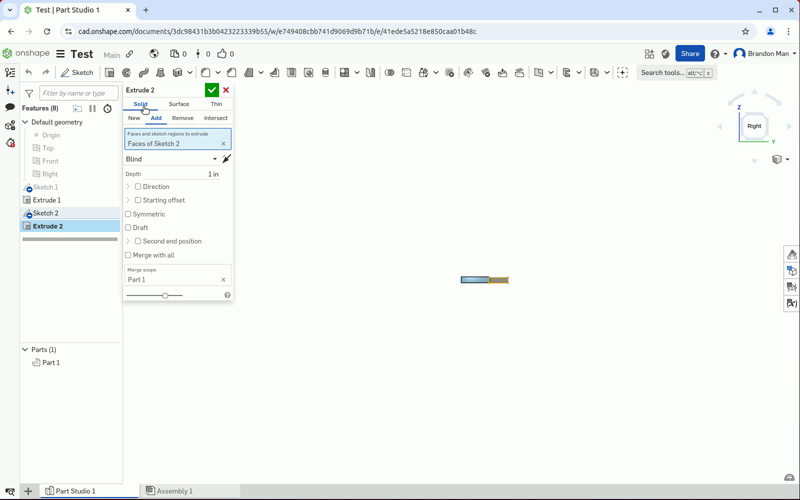
click(143, 106)
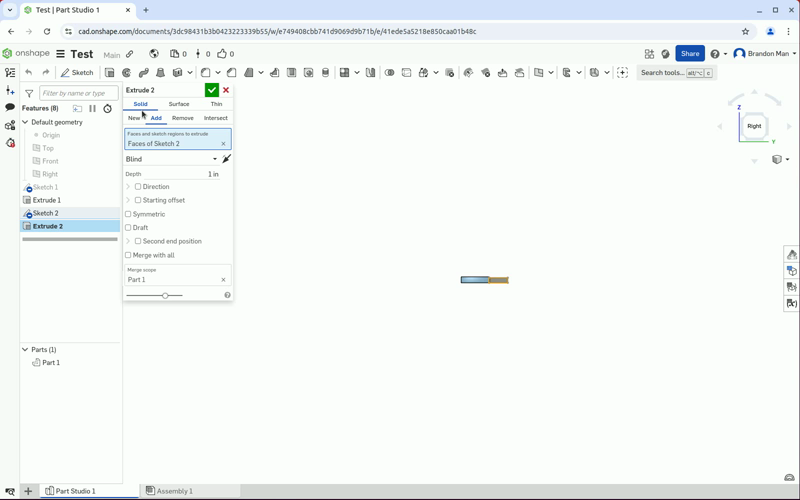
mouse_move(137, 120)
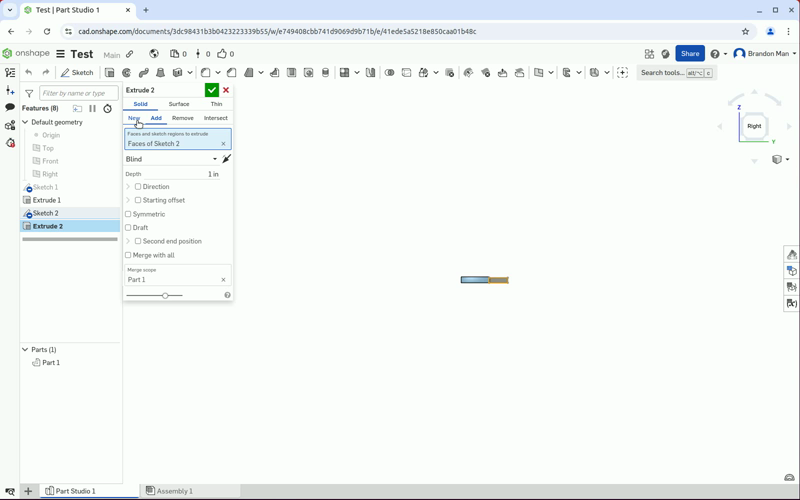
click(137, 120)
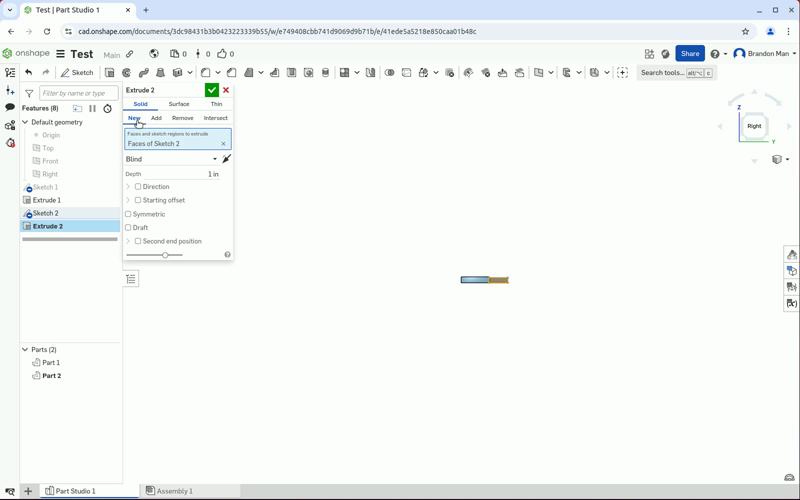
key(tab, 4)
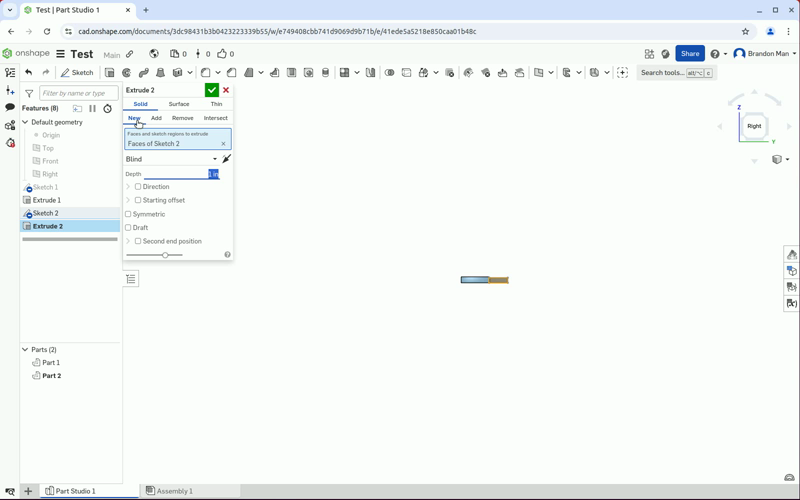
text(20.46)
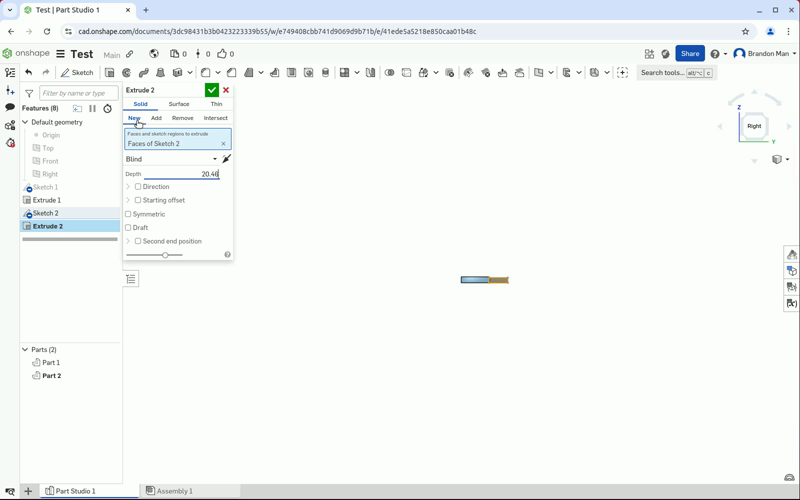
key(enter)
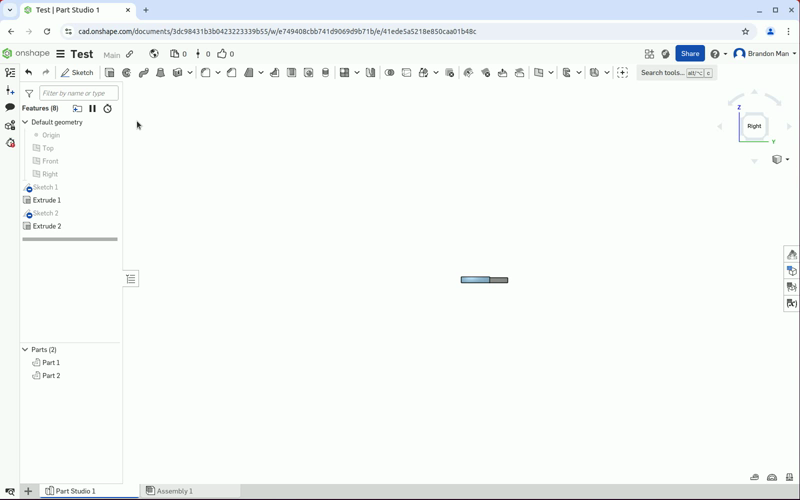
key(shift+h)
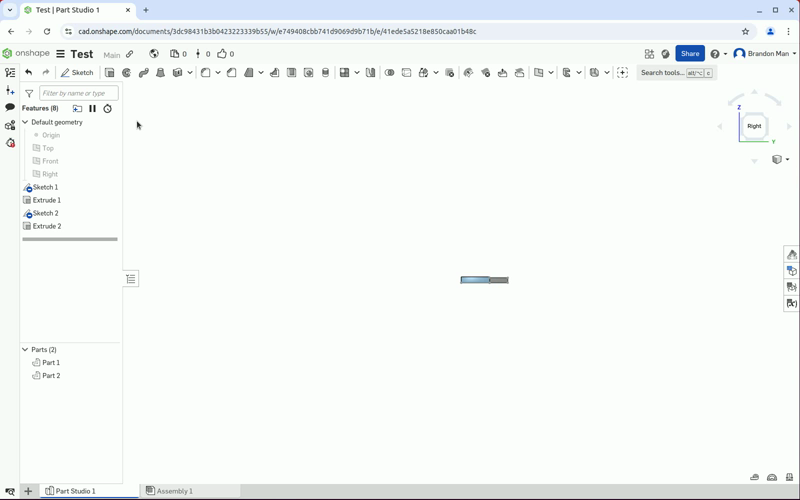
key(shift+h)
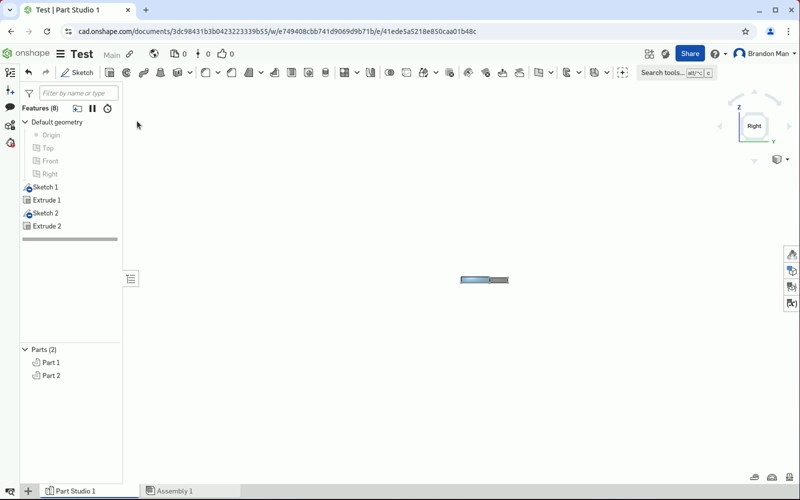
key(shift+7)
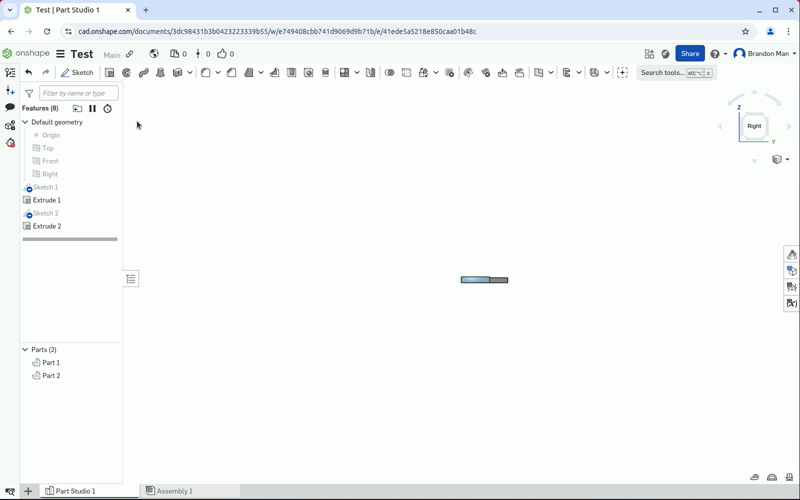
key(right, 2)
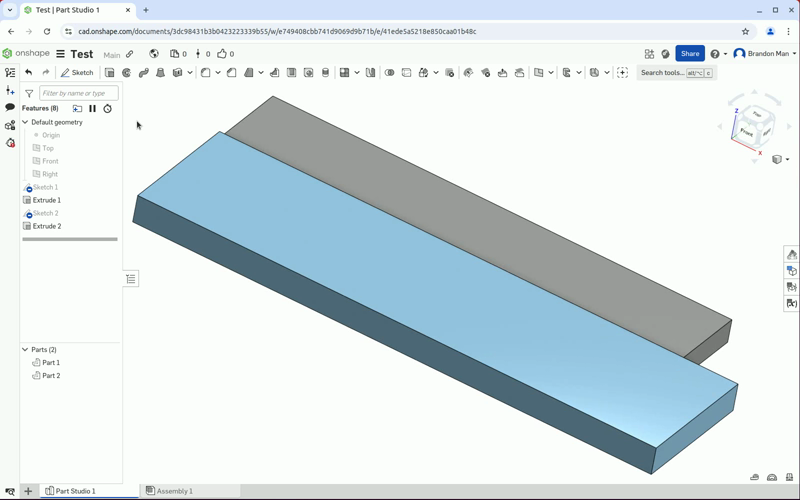
key(down, 2)
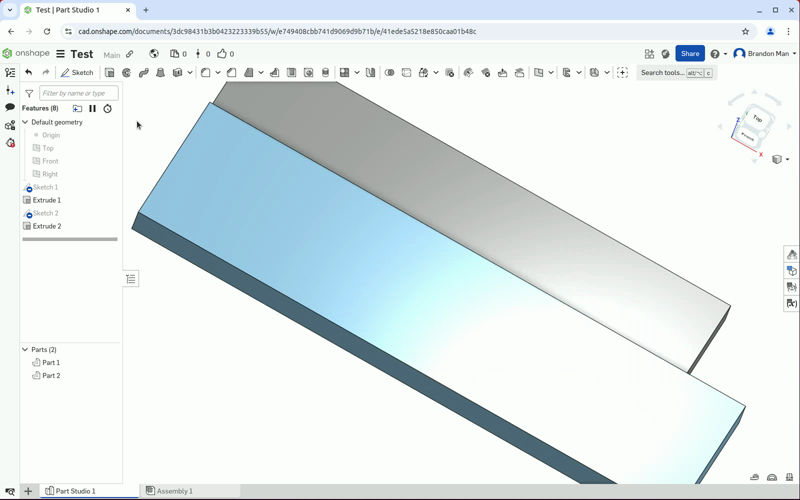
key(up, 2)
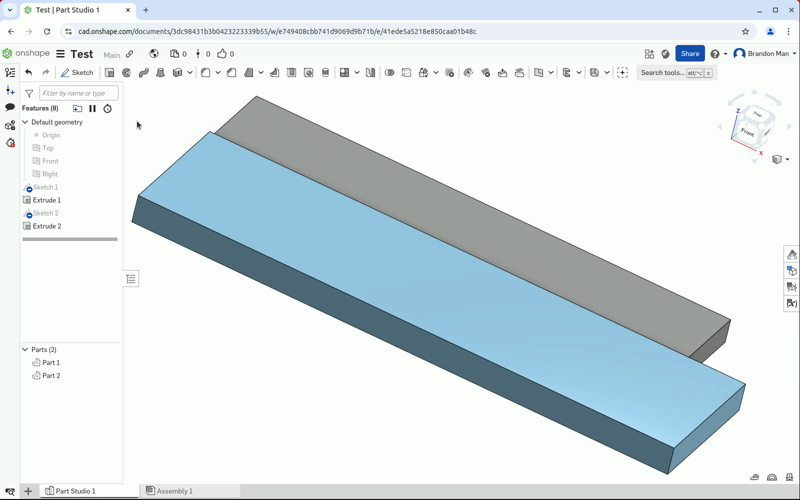
key(left, 2)
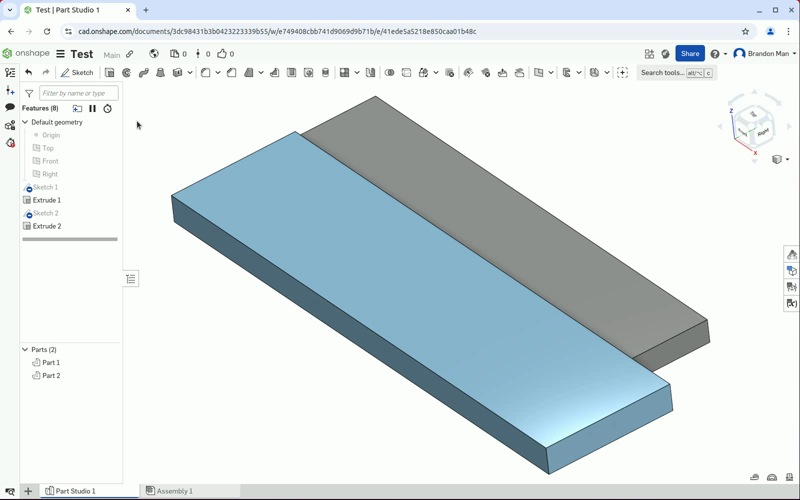
mouse_move(73, 189)
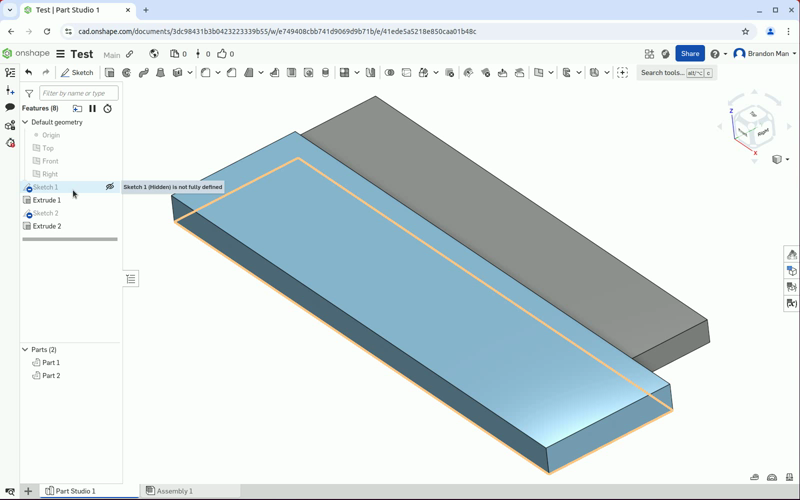
click(73, 189)